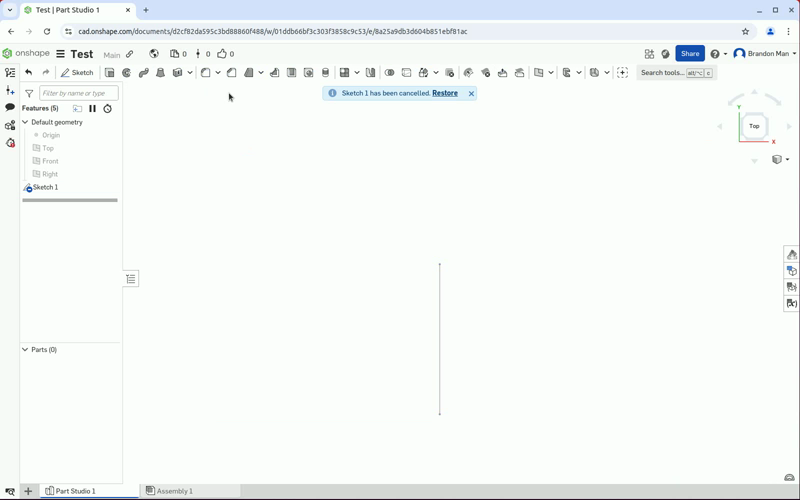
key(shift+h)
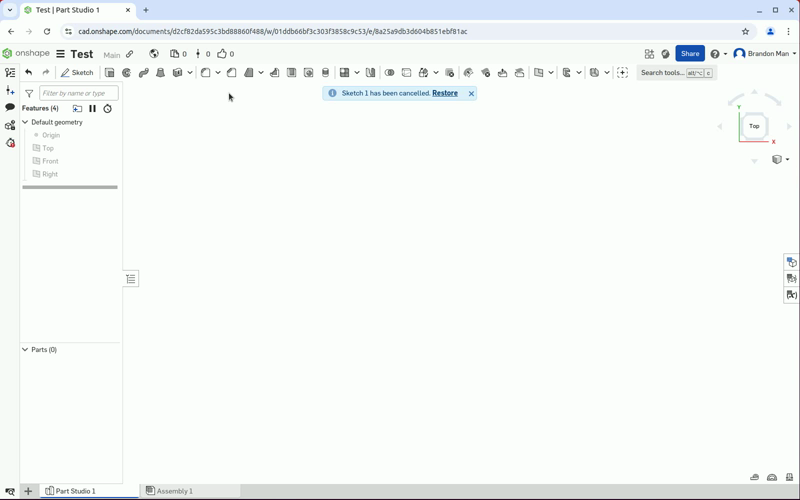
mouse_move(73, 352)
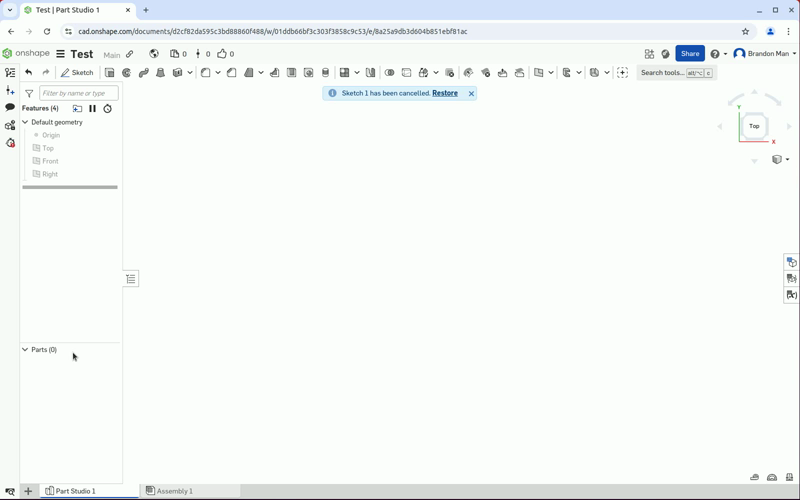
key(y)
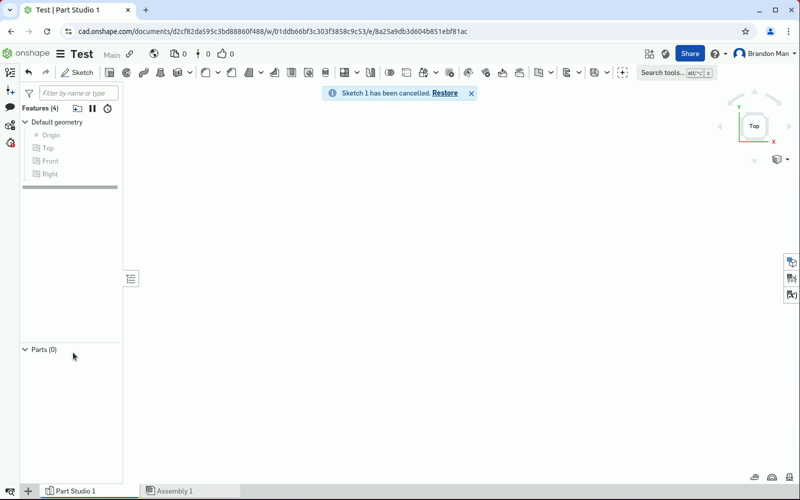
key(shift+p)
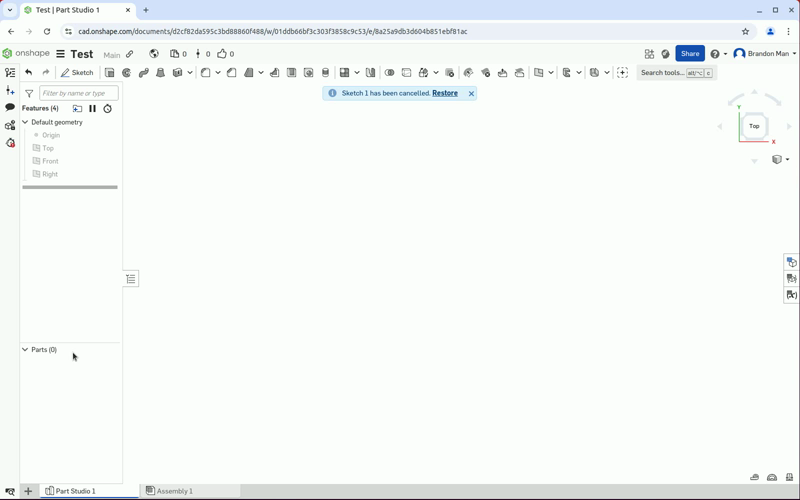
key(space)
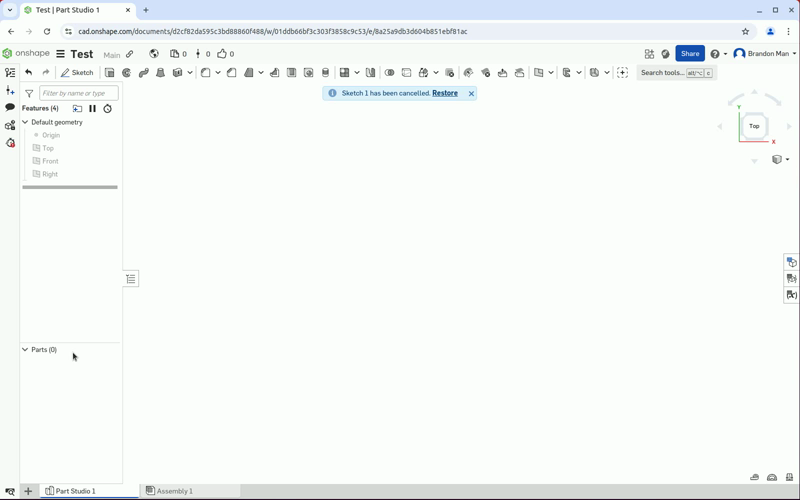
key_down(shift)
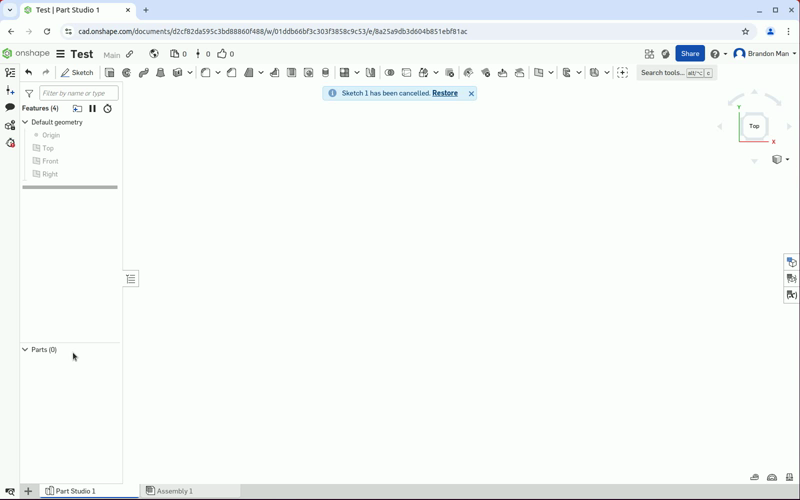
key(up)
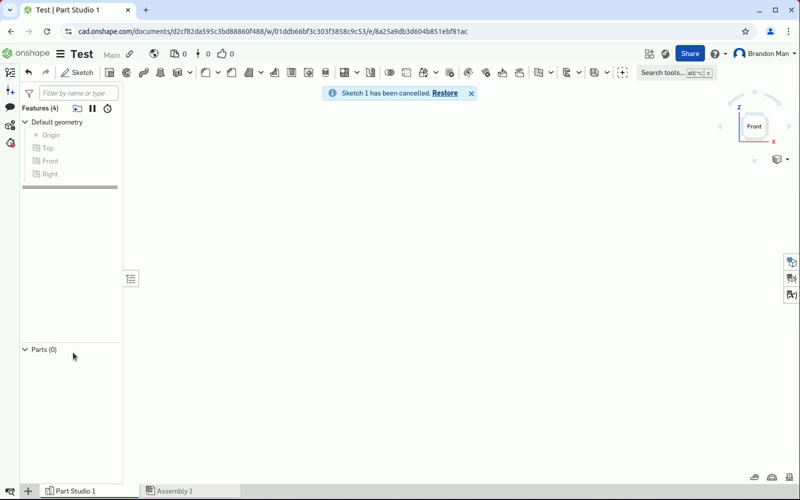
key_up(shift)
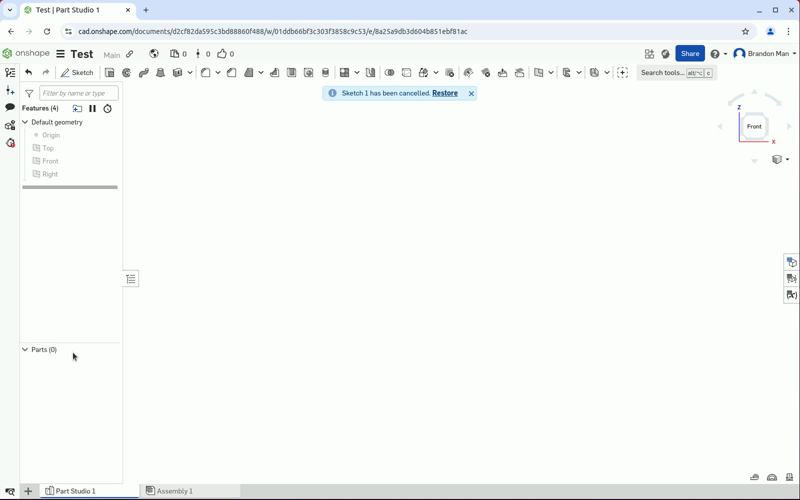
mouse_move(73, 352)
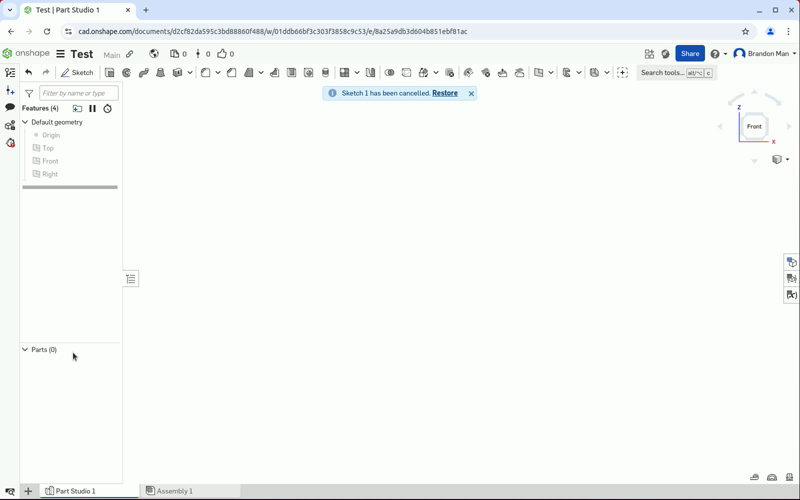
key(shift+y)
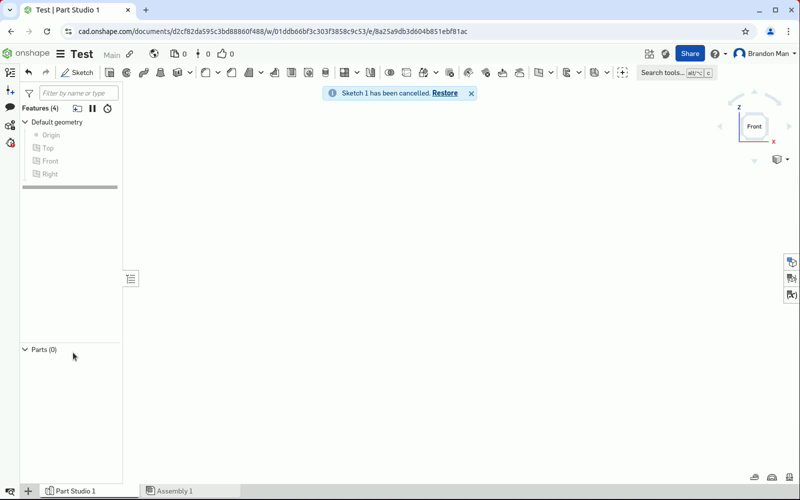
key(shift+s)
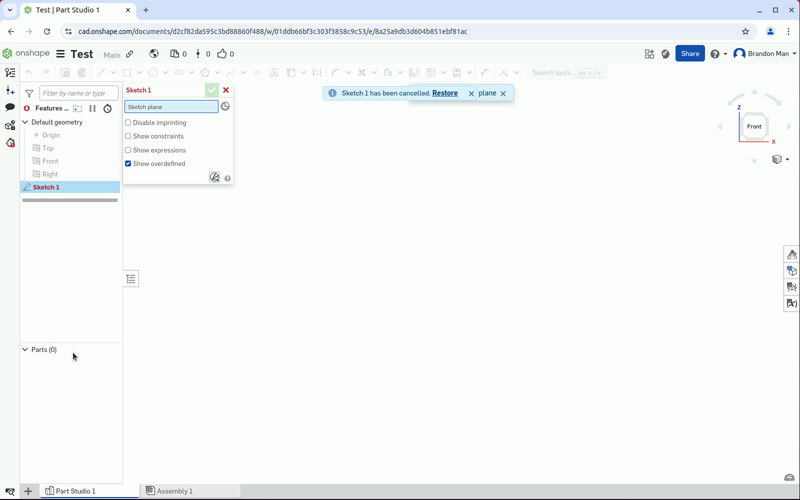
mouse_move(73, 163)
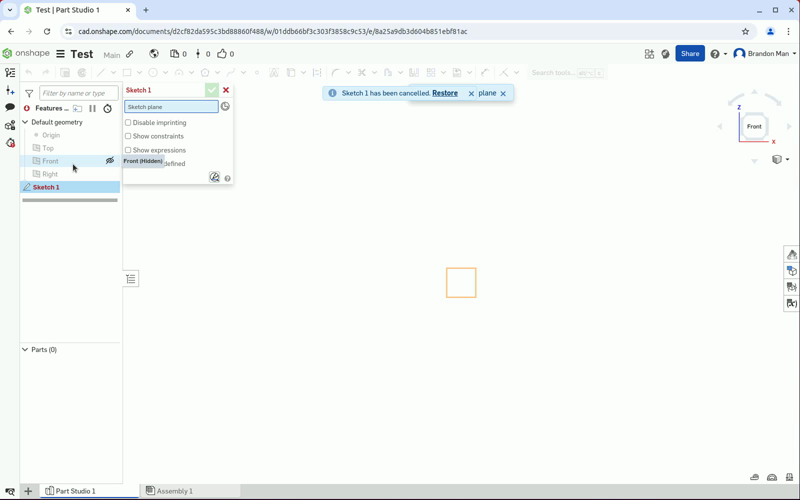
click(73, 163)
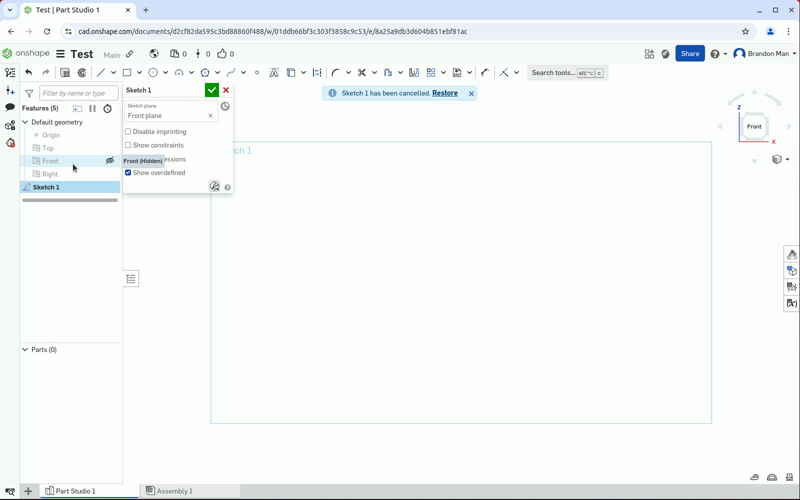
mouse_move(73, 352)
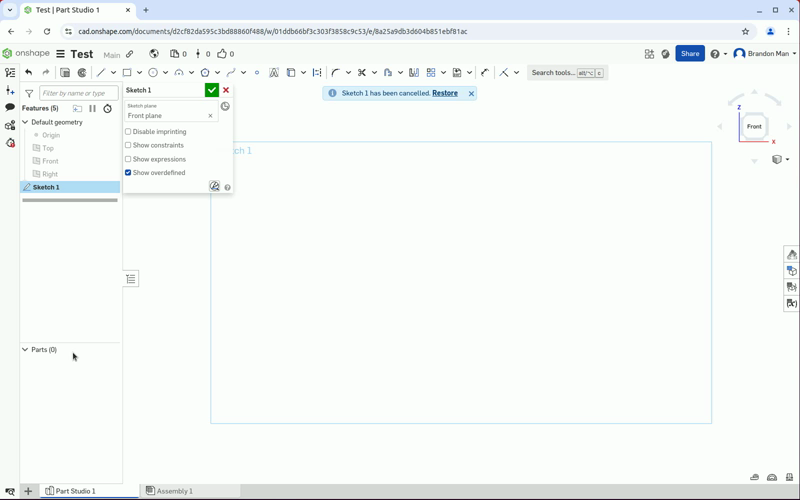
key(y)
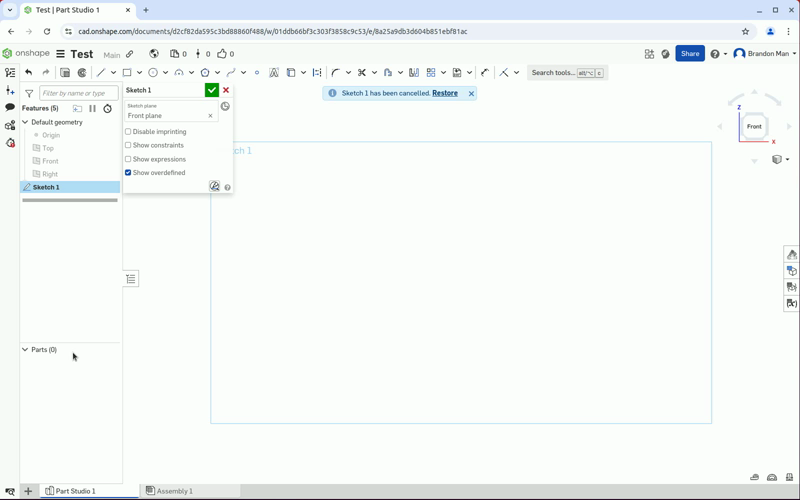
key(c)
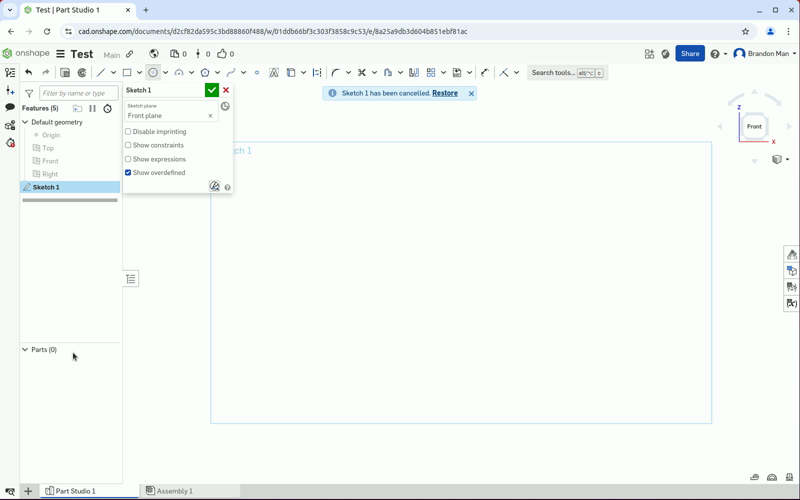
key_down(shift)
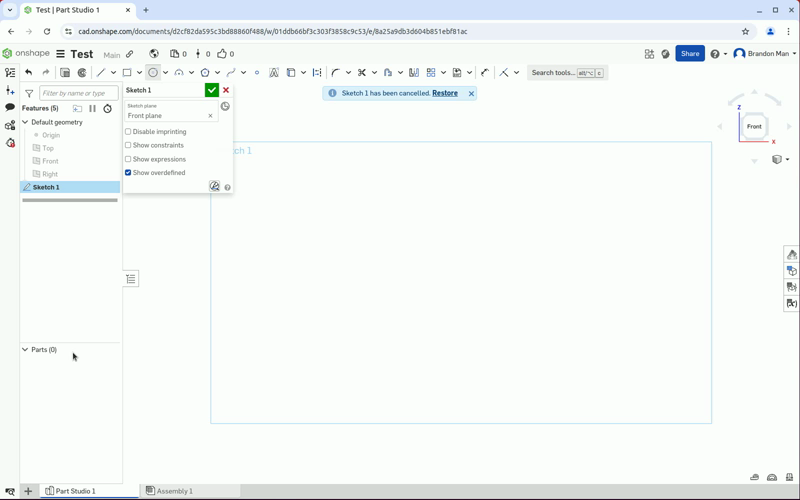
mouse_move(439, 262)
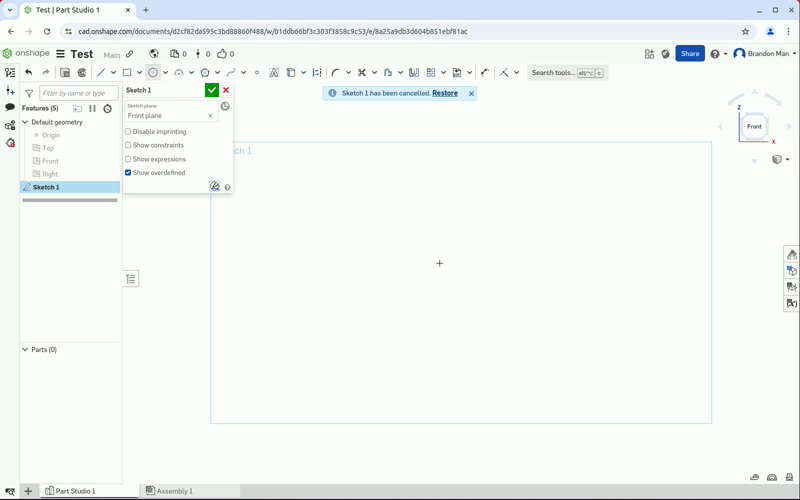
click(439, 262)
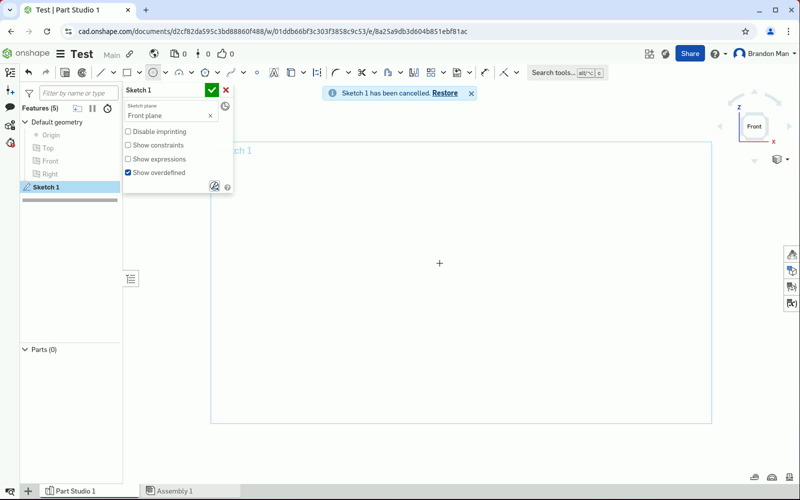
key_up(shift)
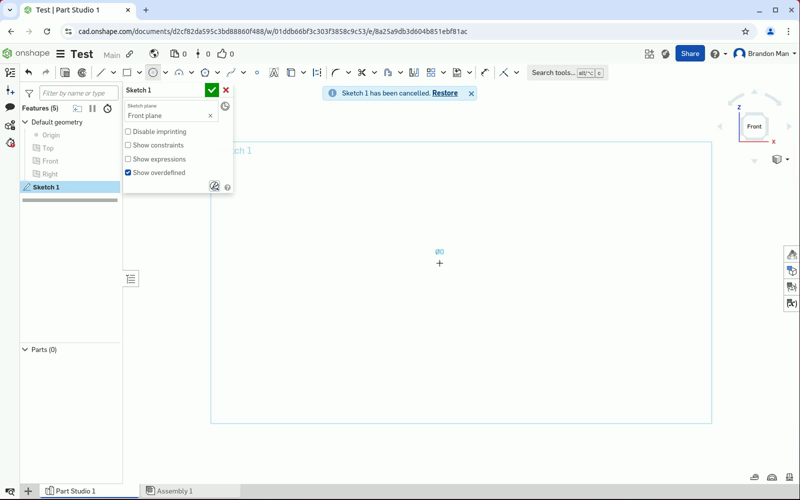
mouse_move(450, 262)
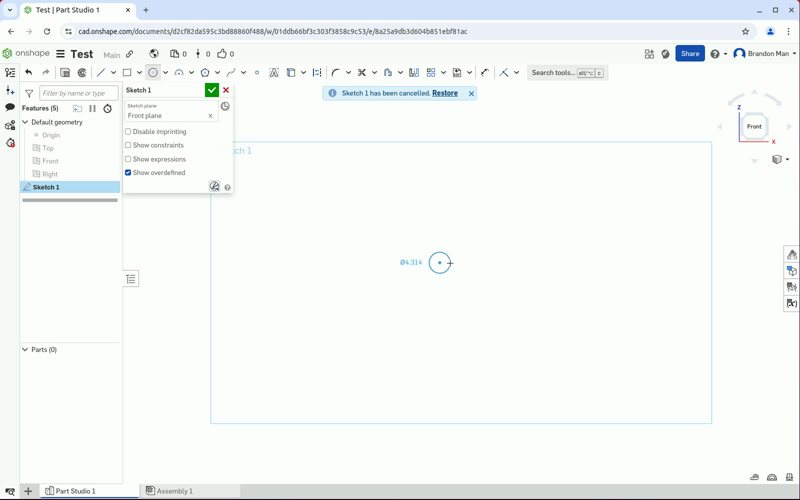
click(450, 262)
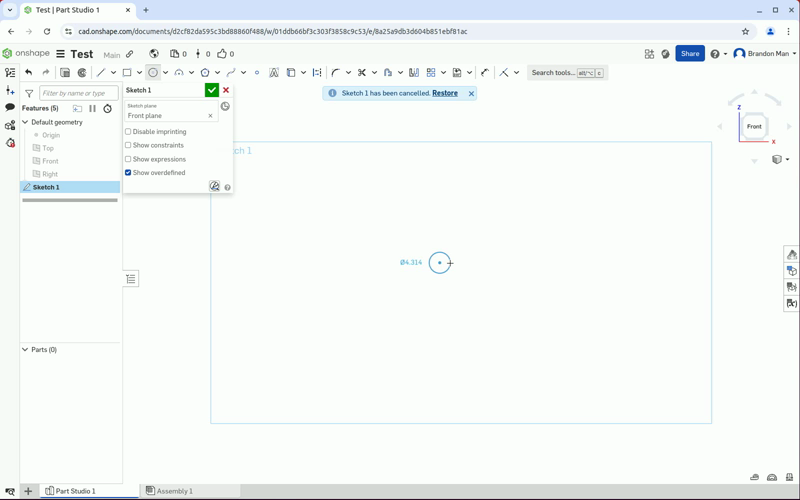
key(esc)
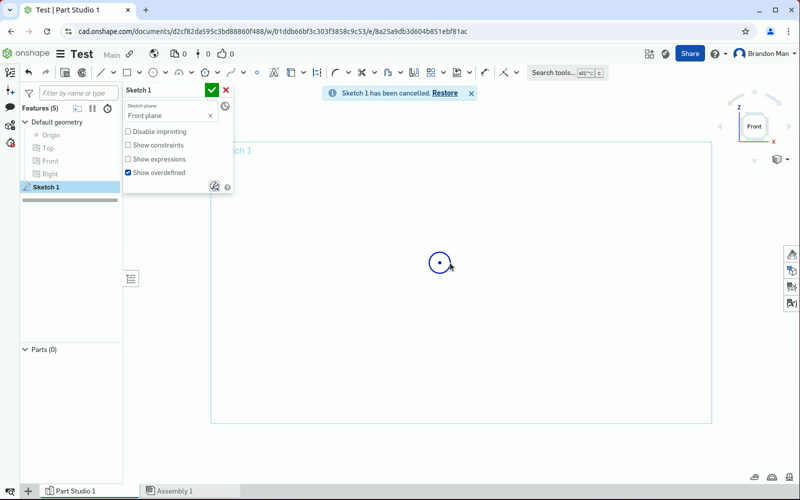
mouse_move(438, 257)
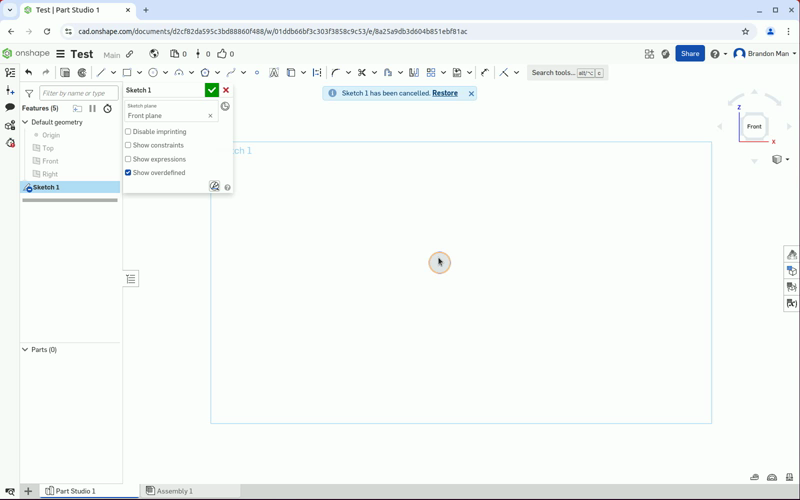
scroll(6)
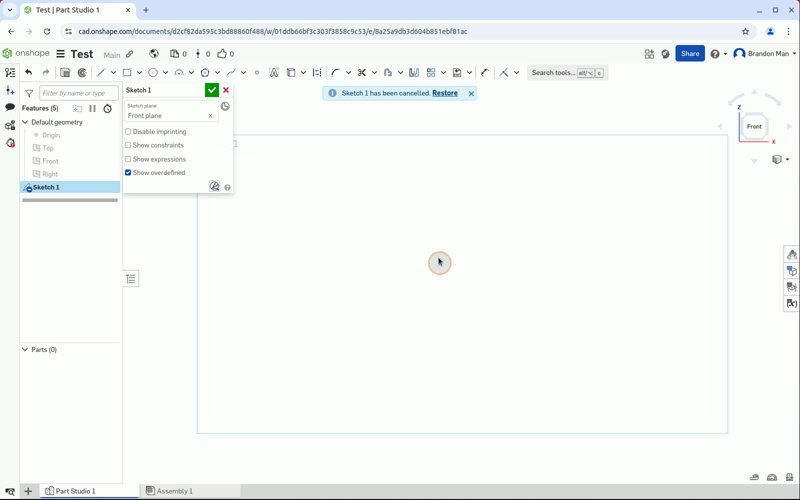
scroll(6)
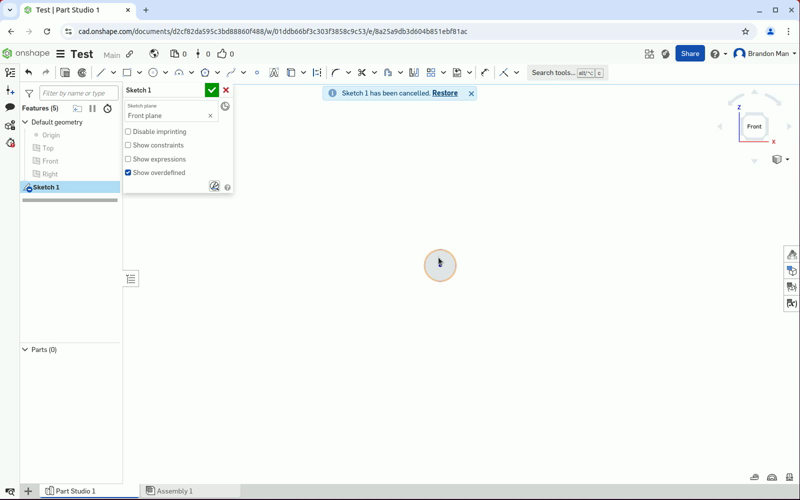
scroll(6)
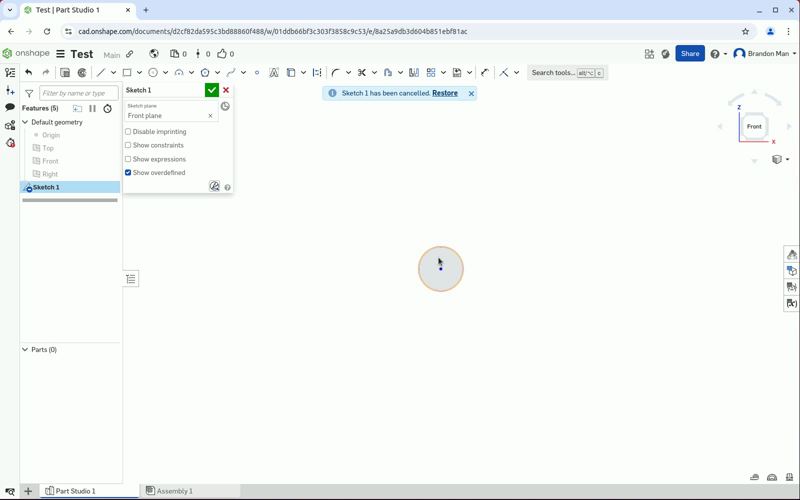
scroll(6)
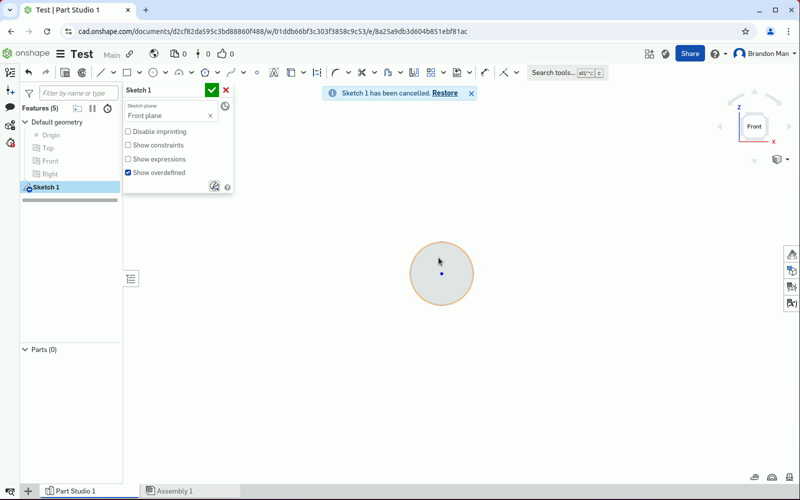
scroll(6)
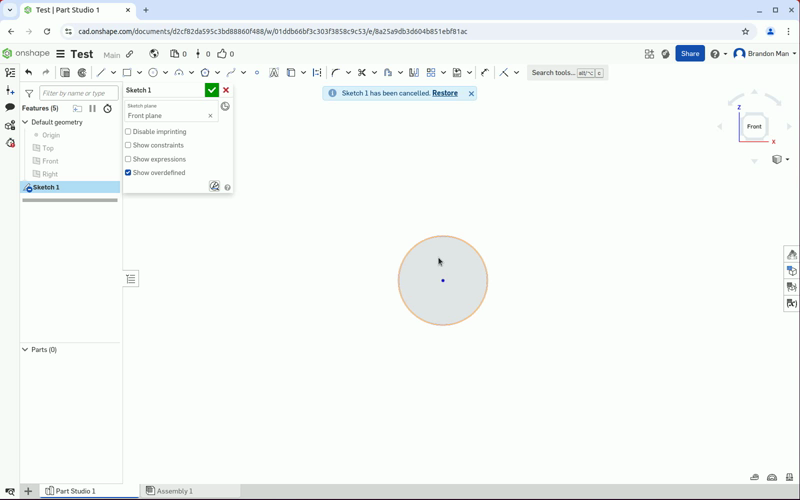
scroll(6)
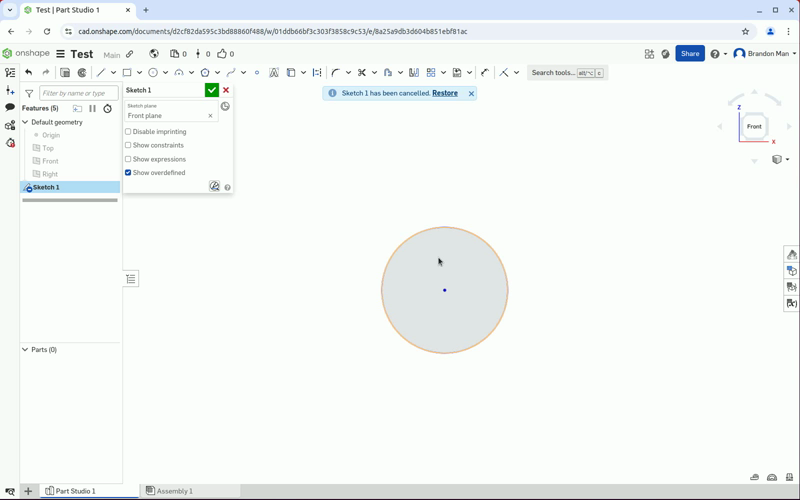
scroll(6)
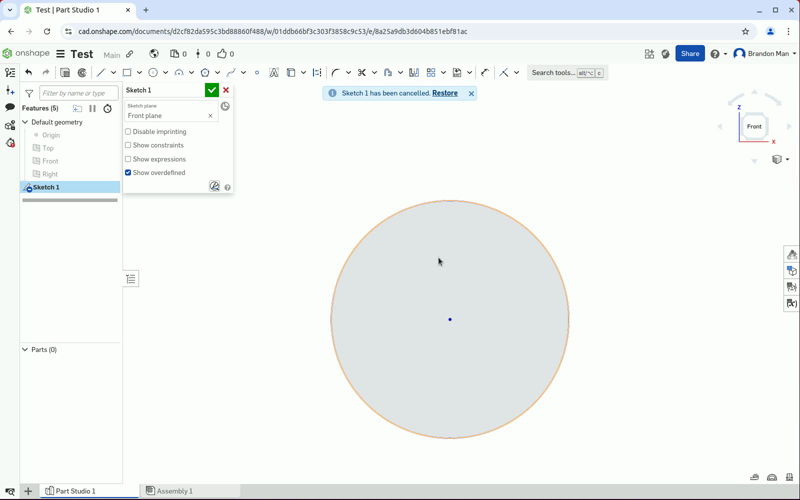
click(438, 257)
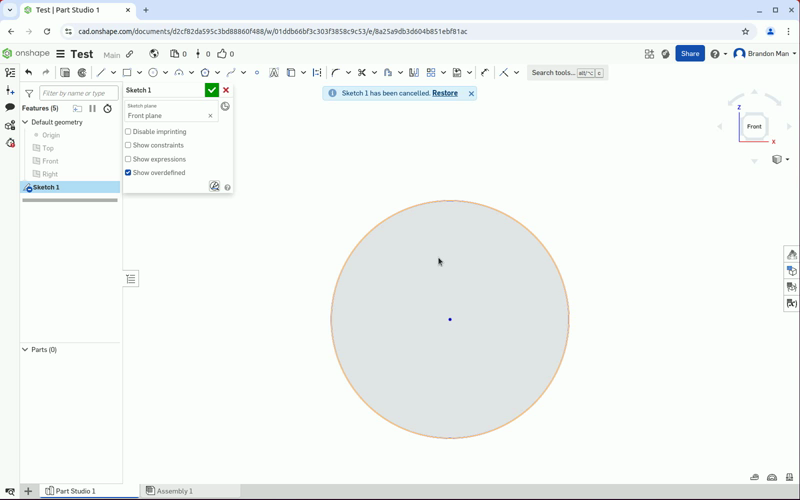
scroll(-6)
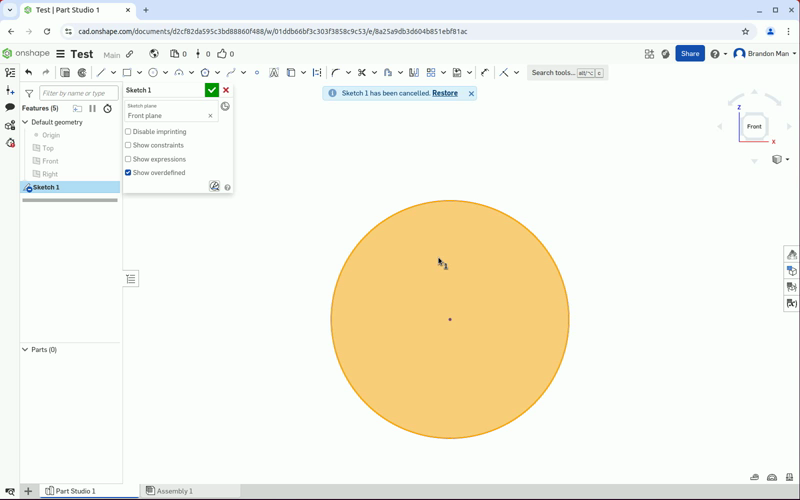
scroll(-6)
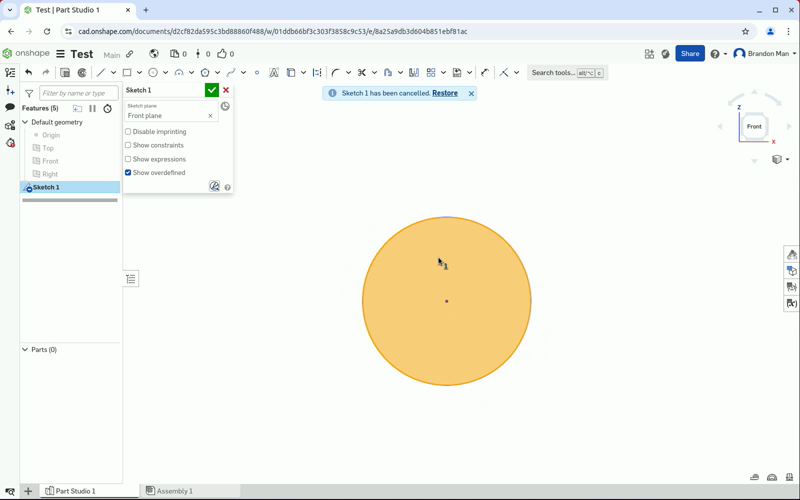
scroll(-6)
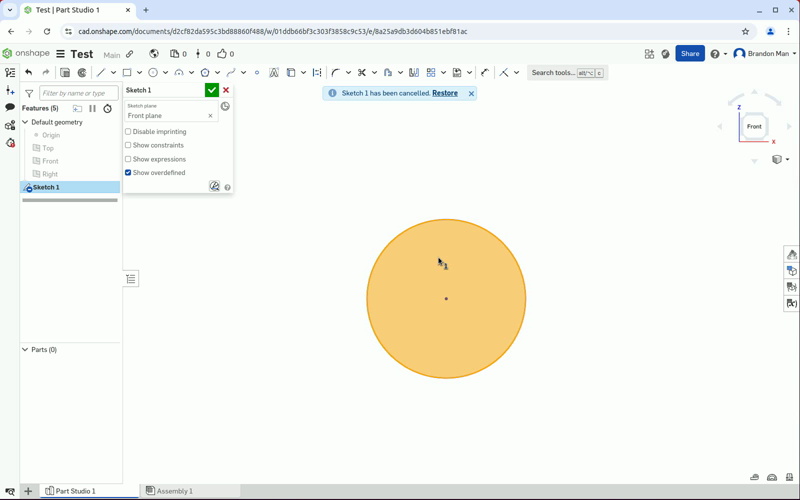
scroll(-6)
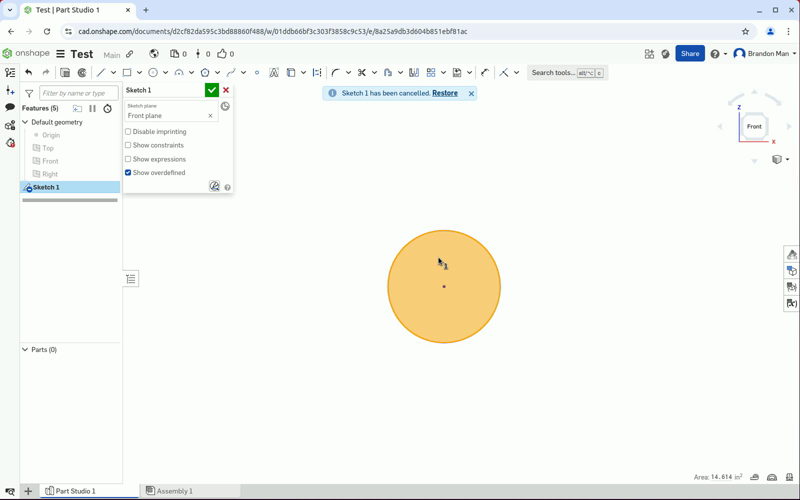
scroll(-6)
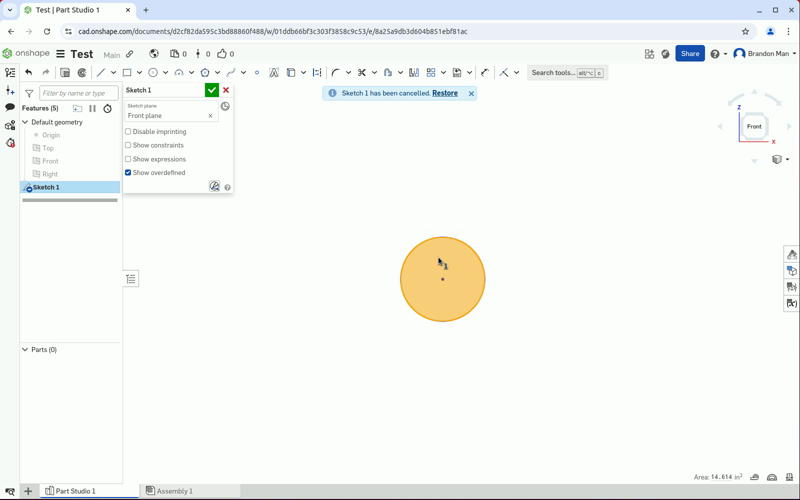
scroll(-6)
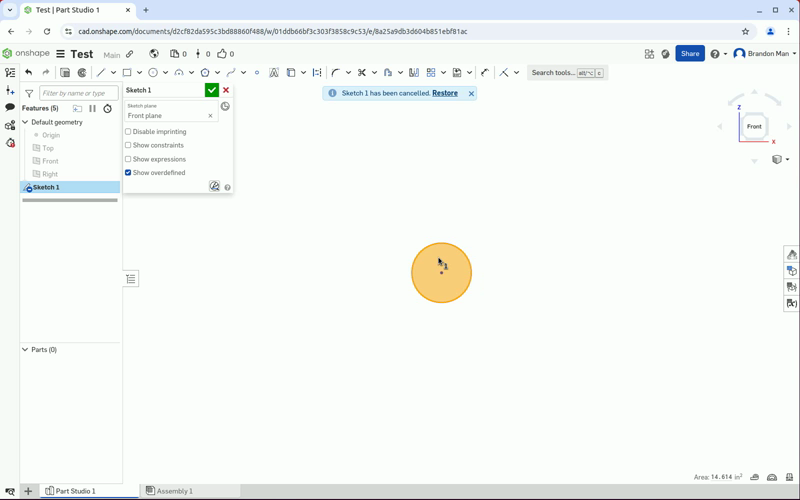
scroll(-6)
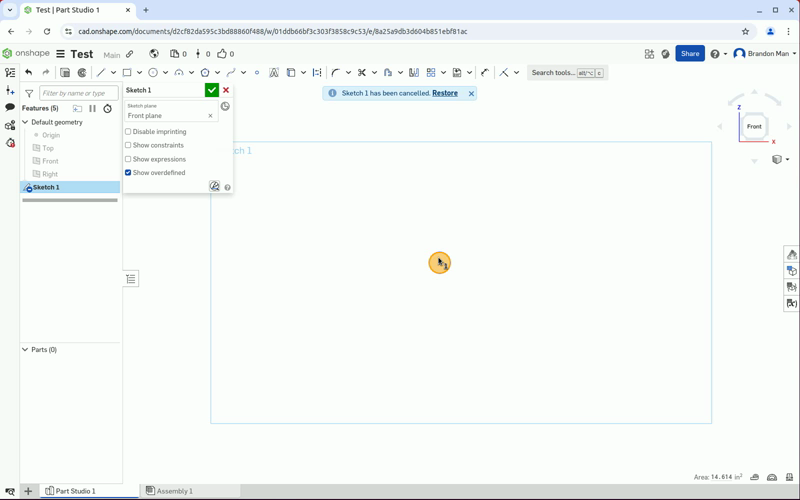
mouse_move(73, 352)
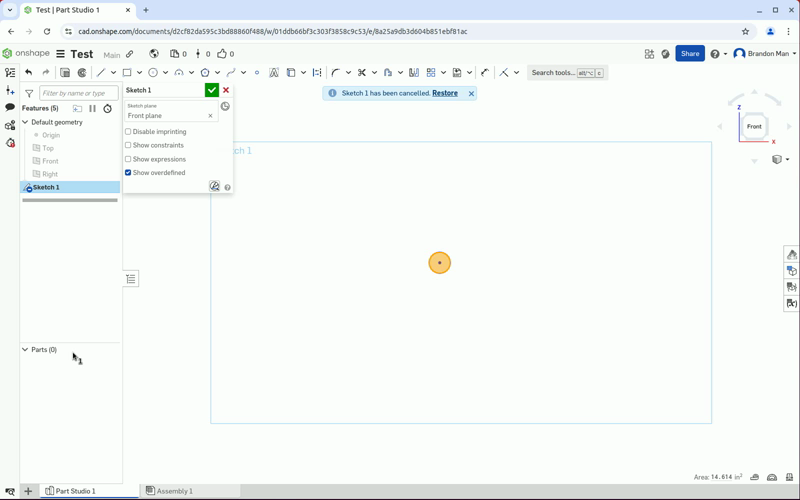
key(shift+y)
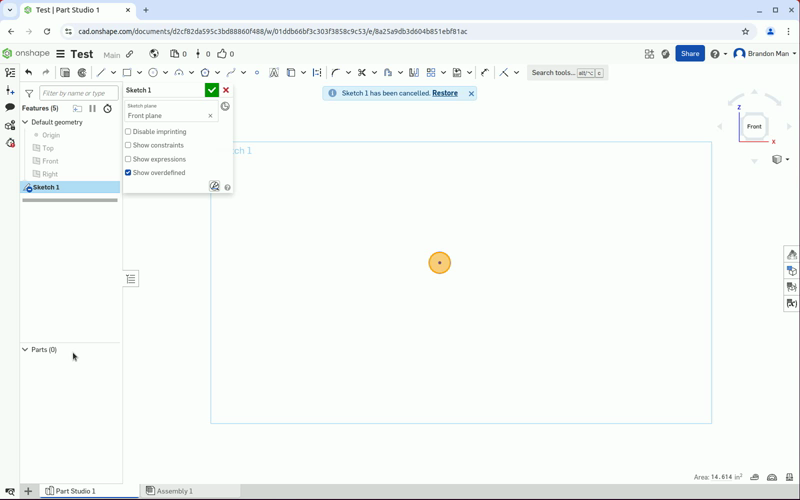
key(shift+e)
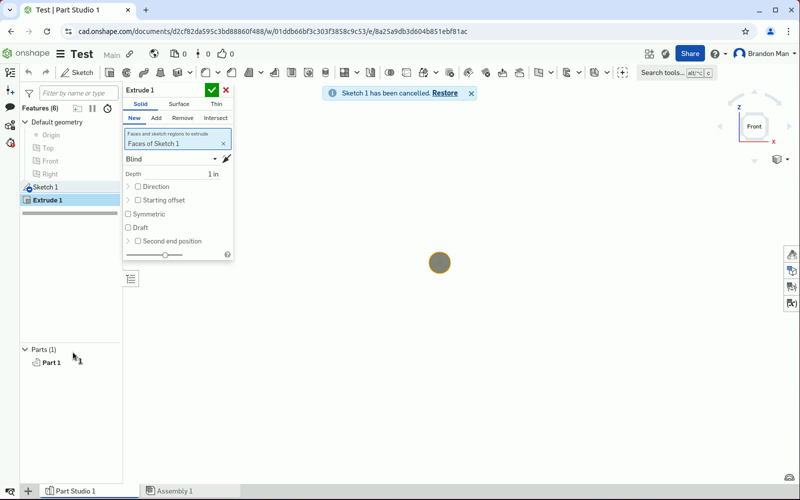
mouse_move(143, 106)
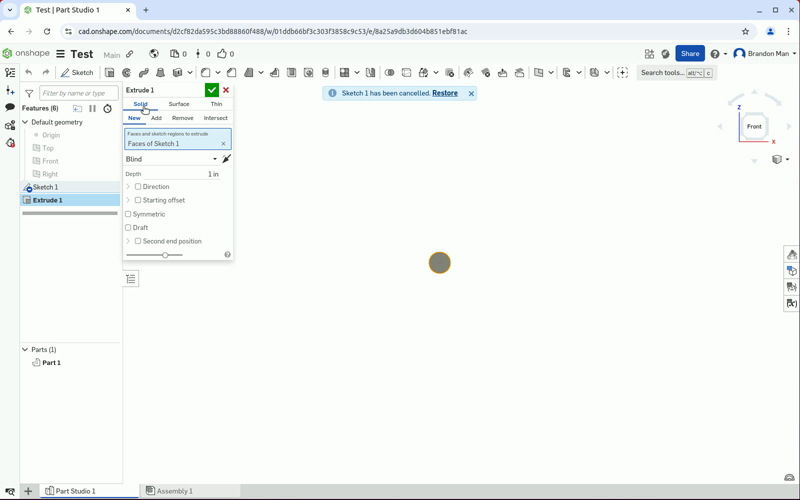
click(143, 106)
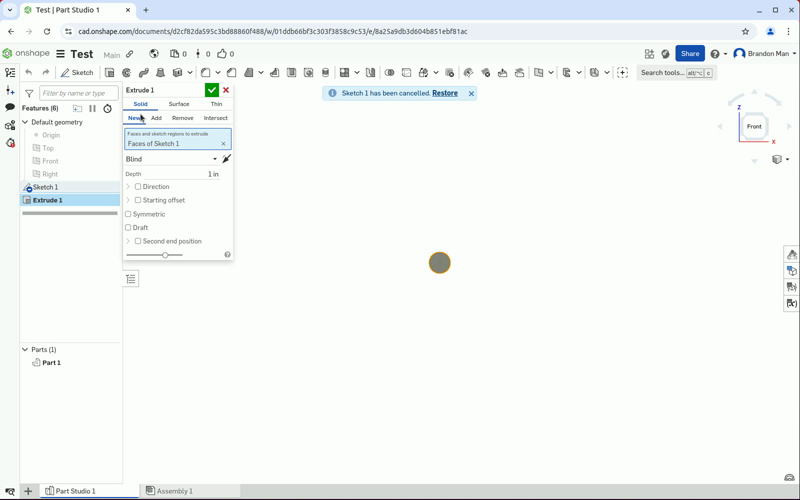
mouse_move(137, 120)
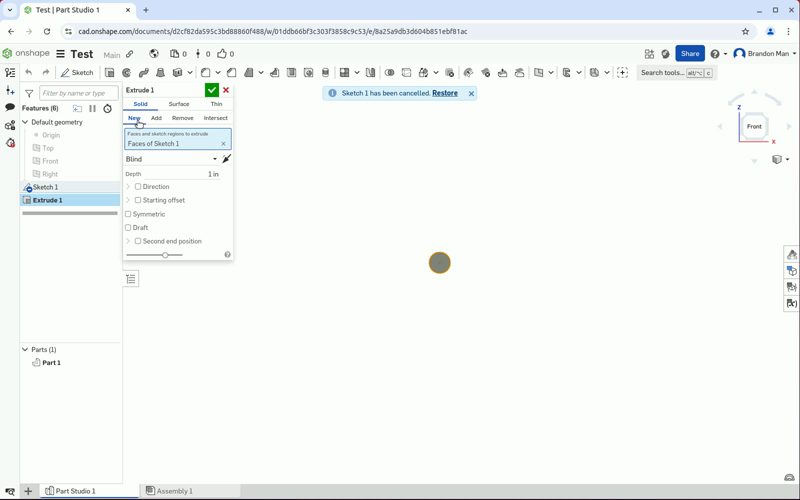
click(137, 120)
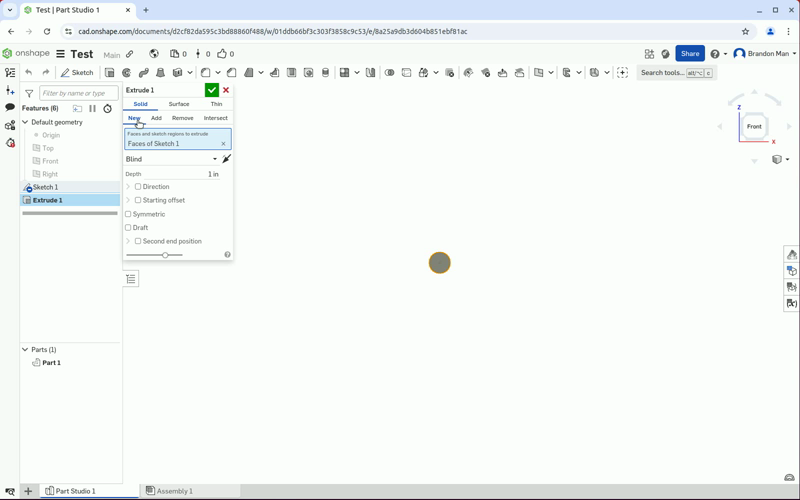
key(tab, 4)
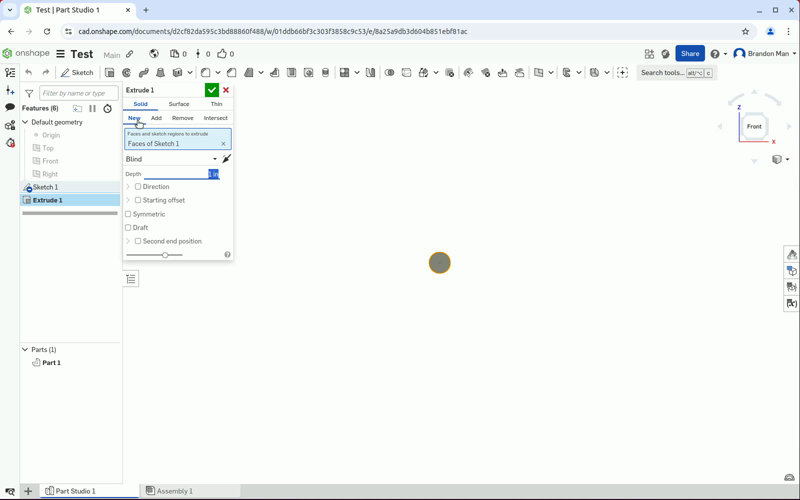
text(8.425)
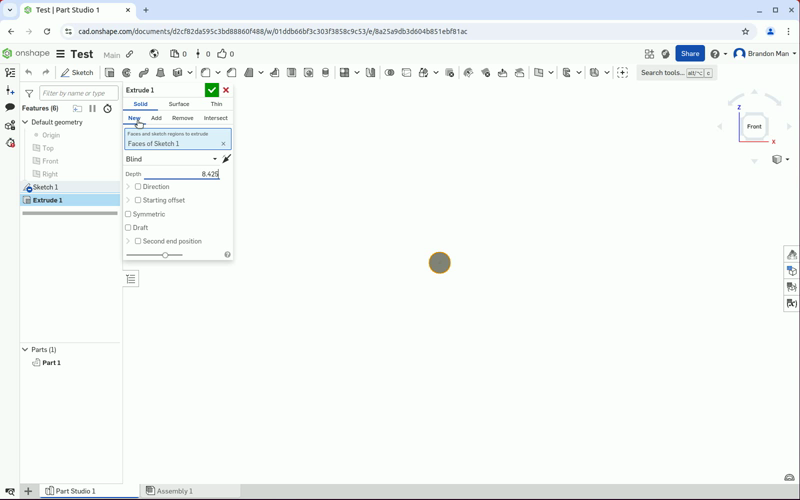
key(enter)
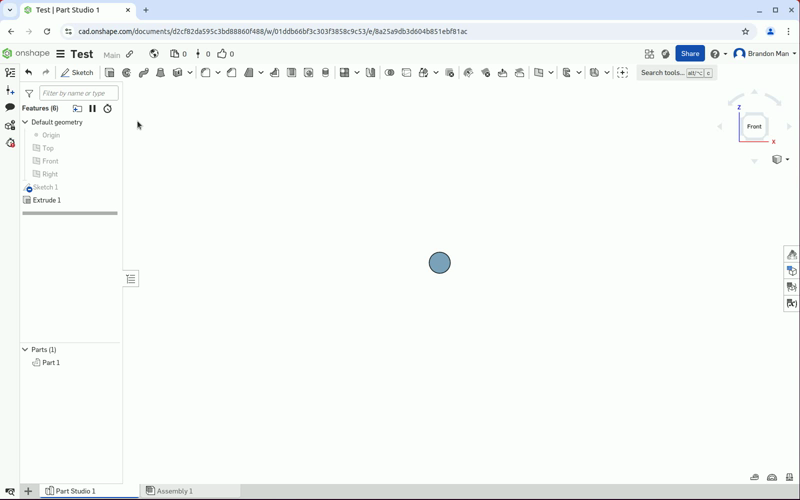
key(shift+h)
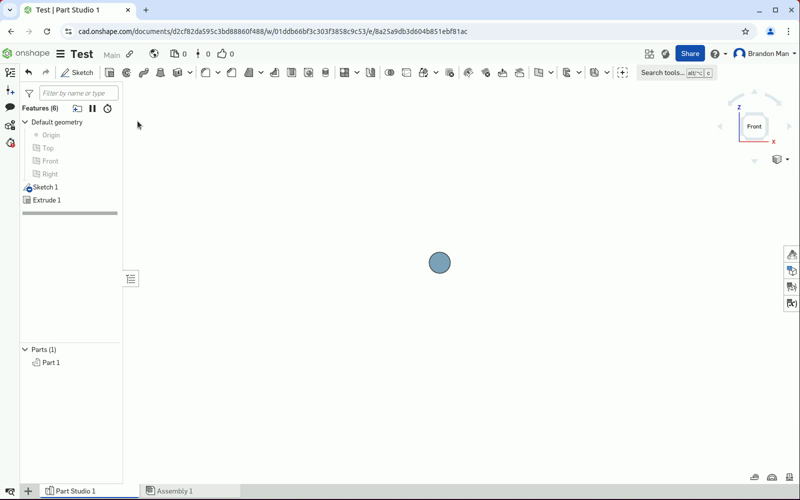
key(shift+h)
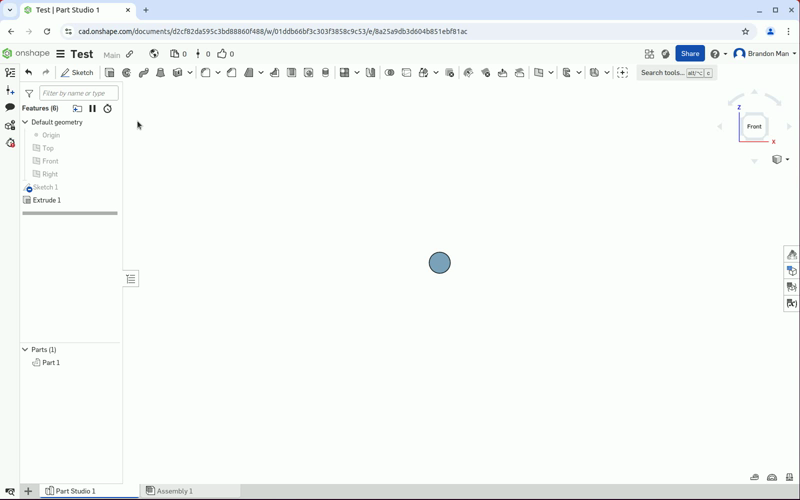
mouse_move(73, 189)
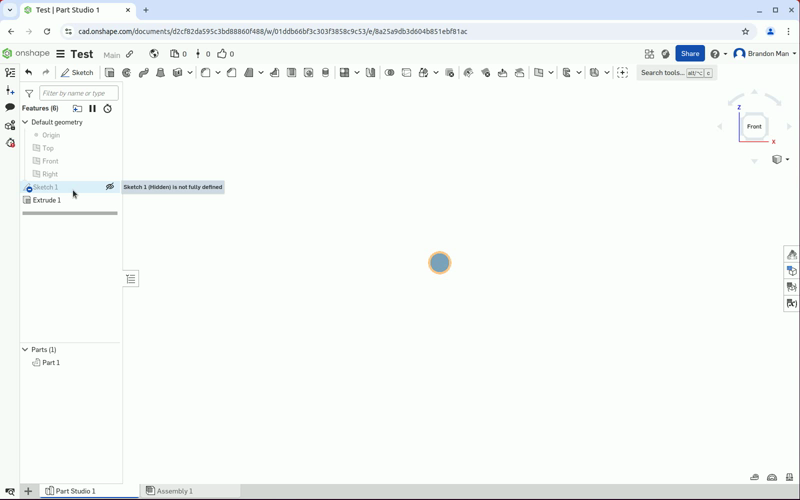
click(73, 189)
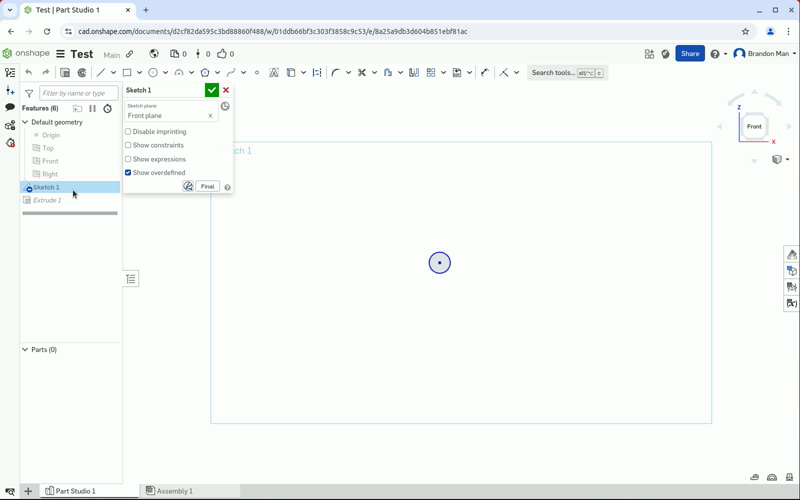
mouse_move(229, 92)
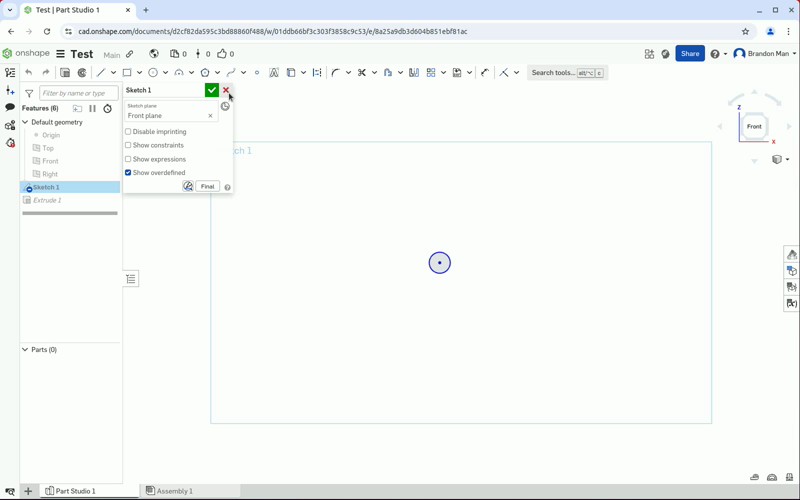
click(229, 92)
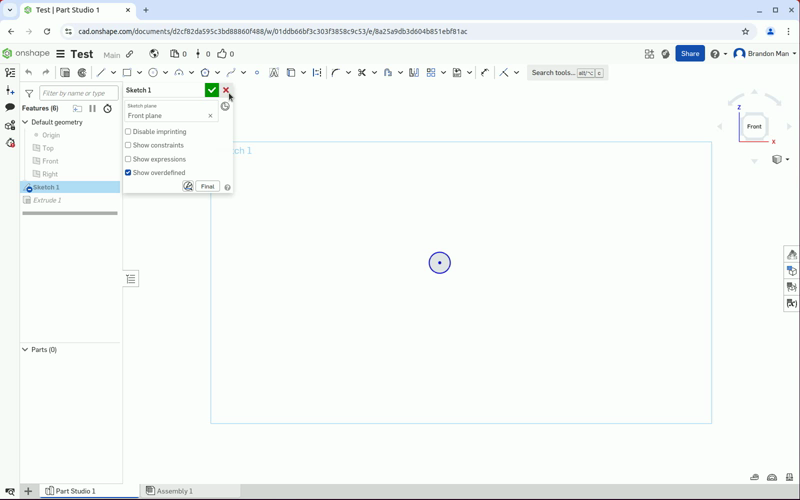
key(shift+s)
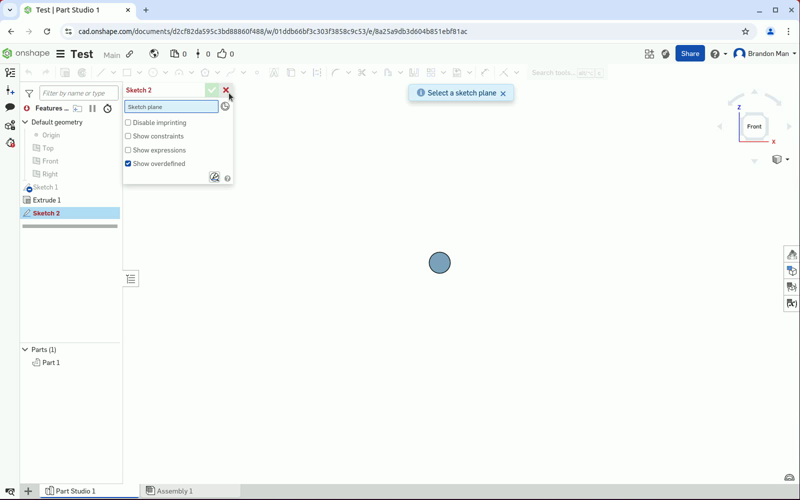
mouse_move(73, 163)
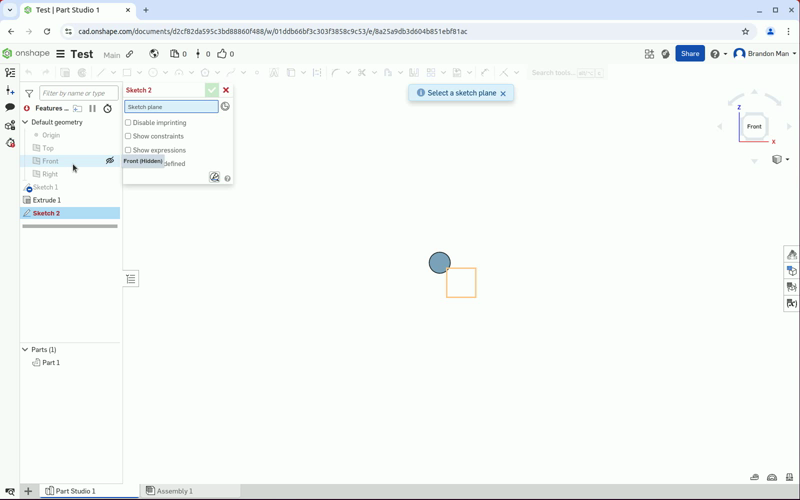
click(73, 163)
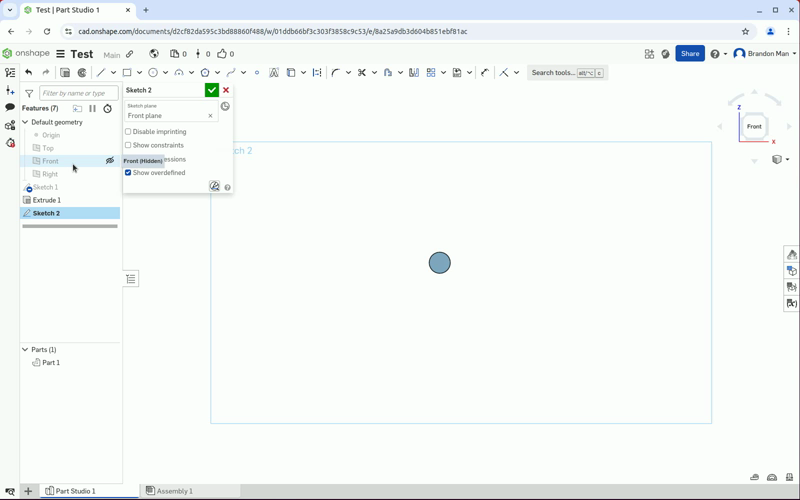
mouse_move(73, 352)
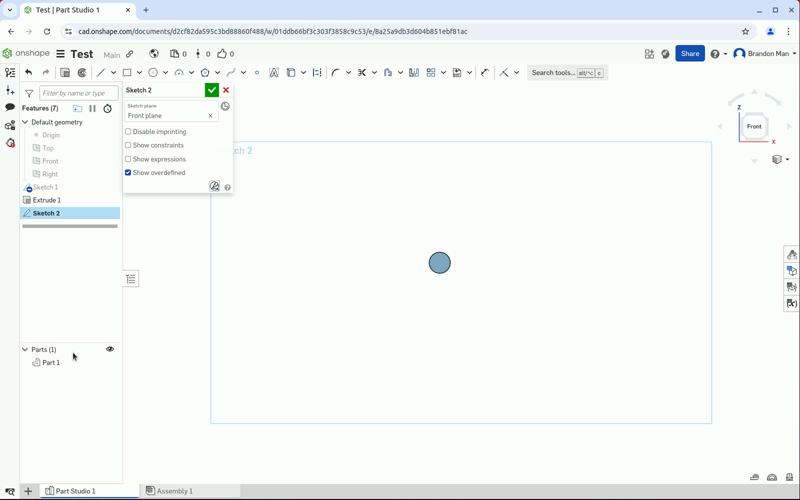
key(y)
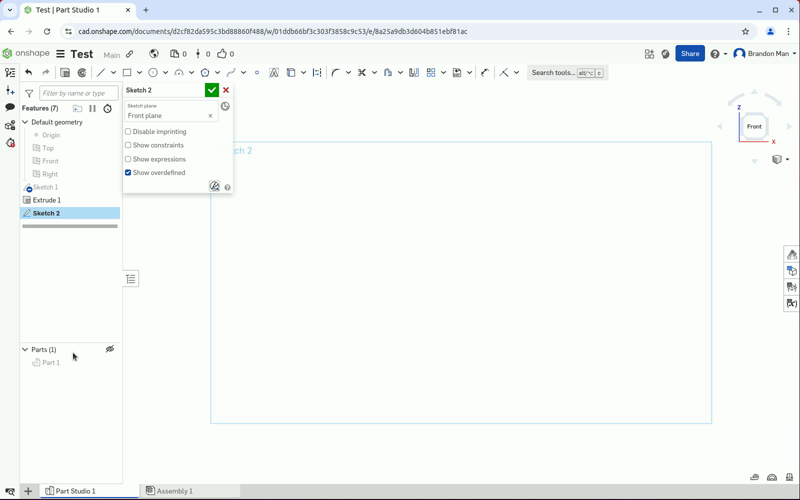
key(c)
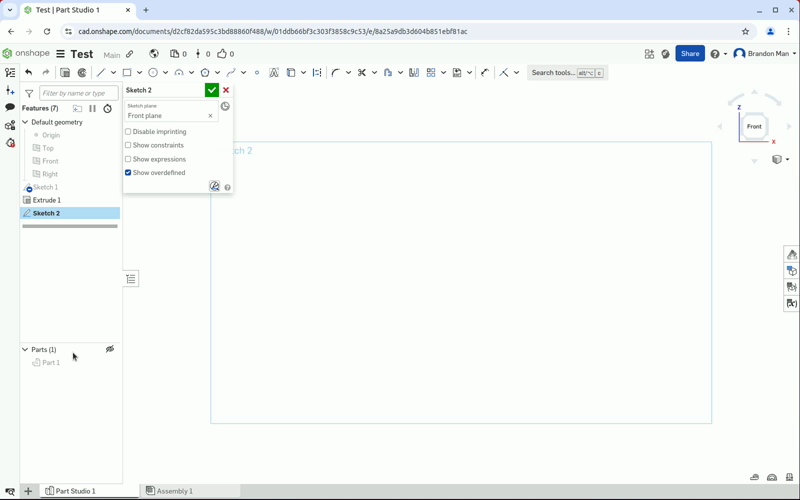
key_down(shift)
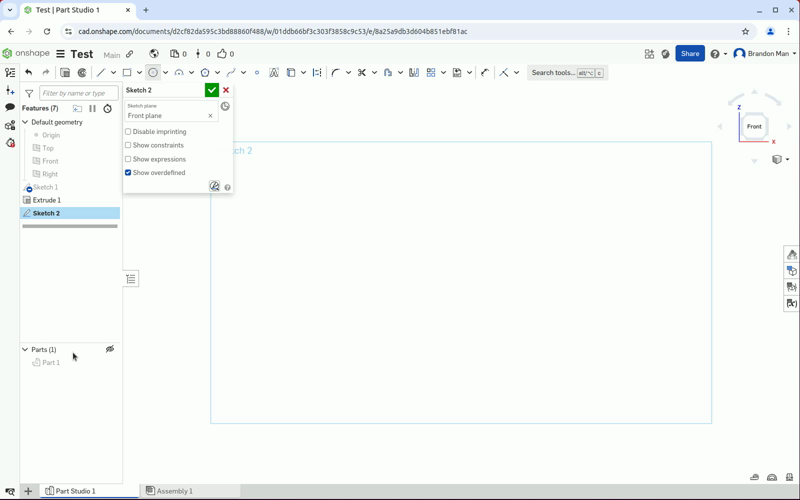
mouse_move(428, 286)
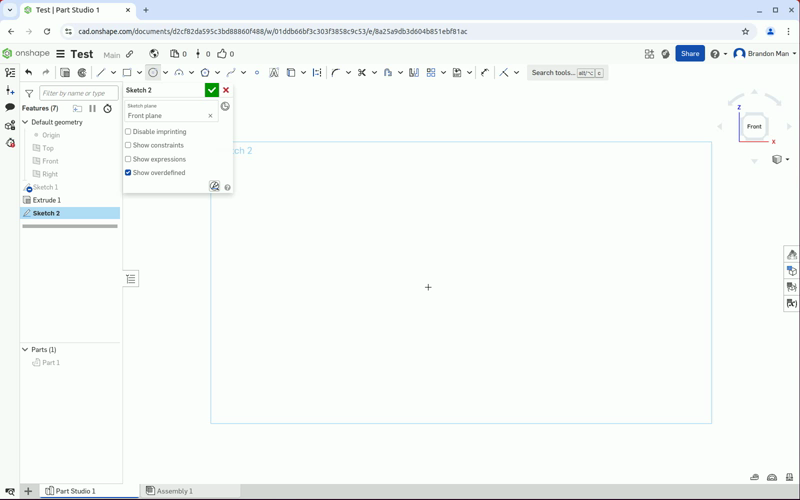
click(428, 286)
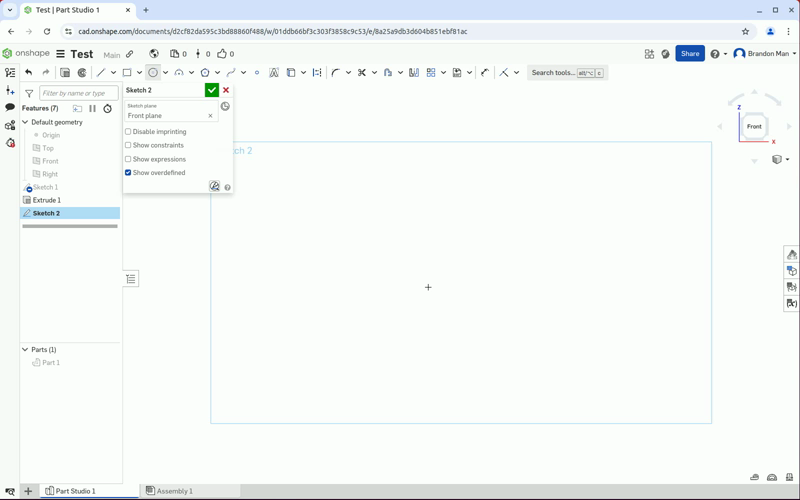
key_up(shift)
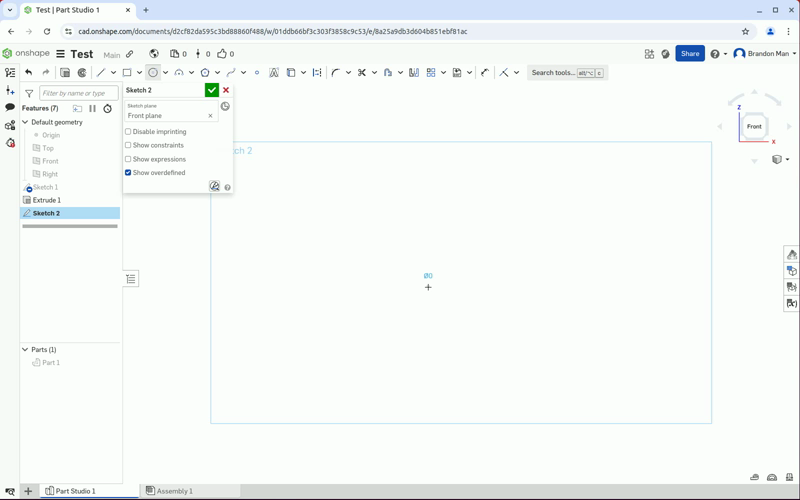
mouse_move(441, 286)
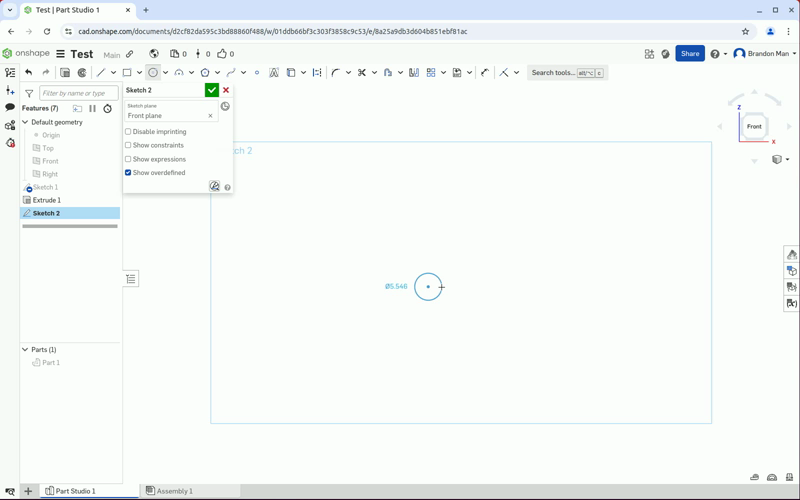
click(441, 286)
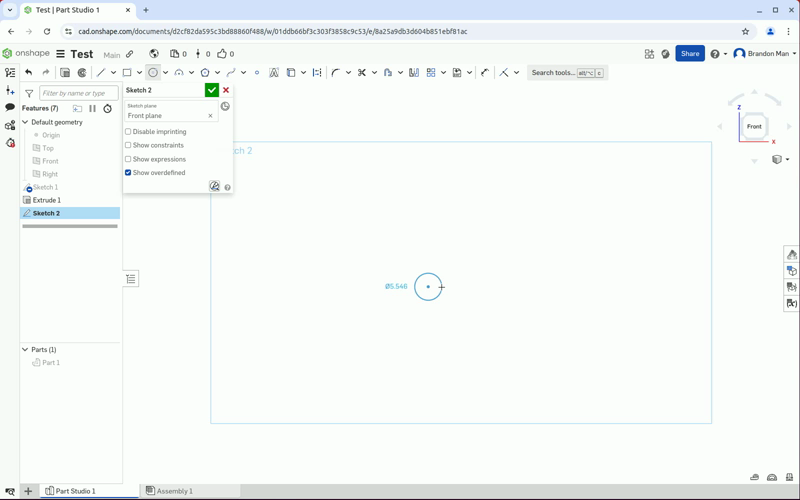
key(esc)
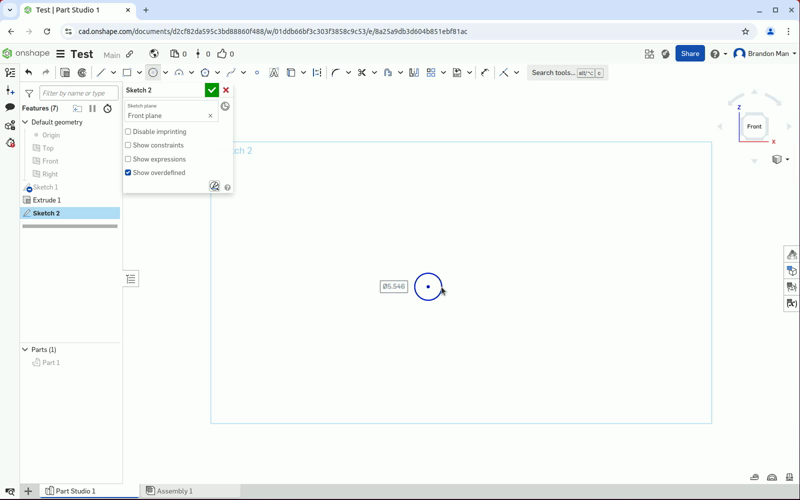
mouse_move(416, 282)
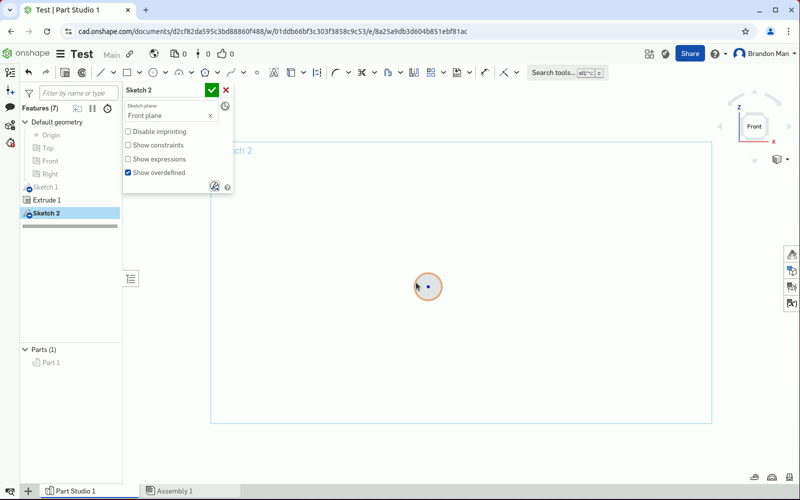
scroll(6)
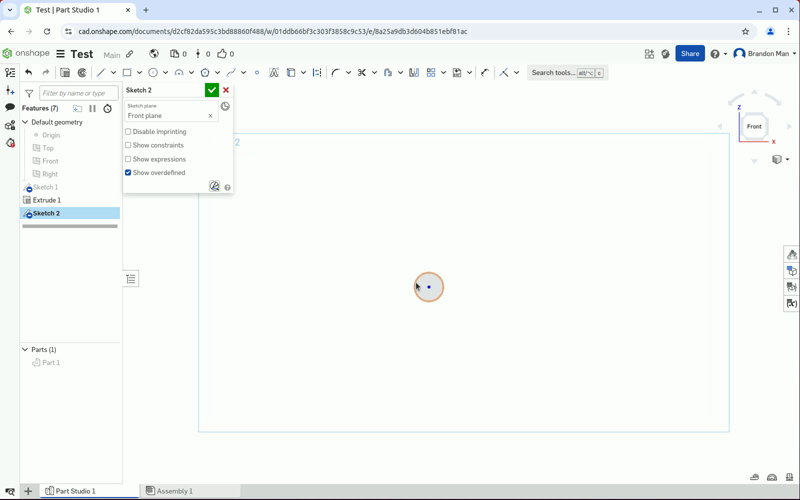
scroll(6)
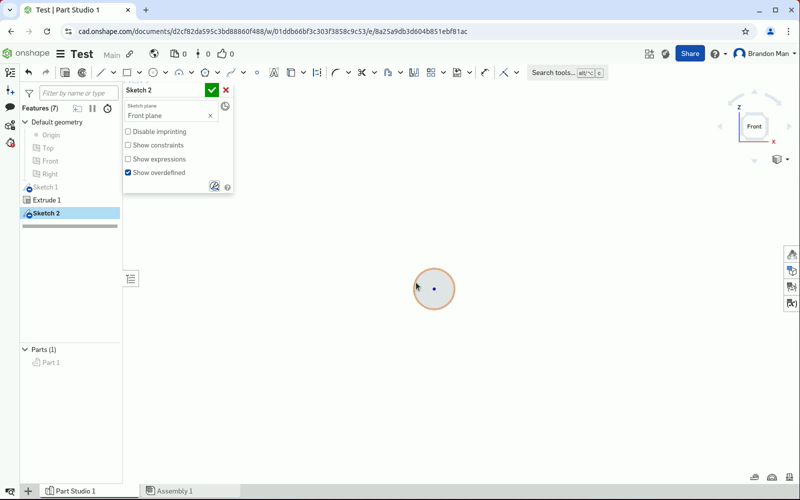
scroll(6)
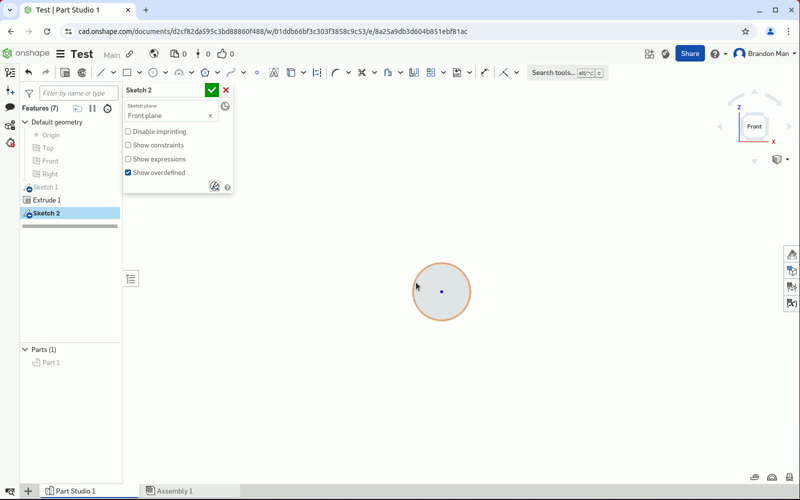
scroll(6)
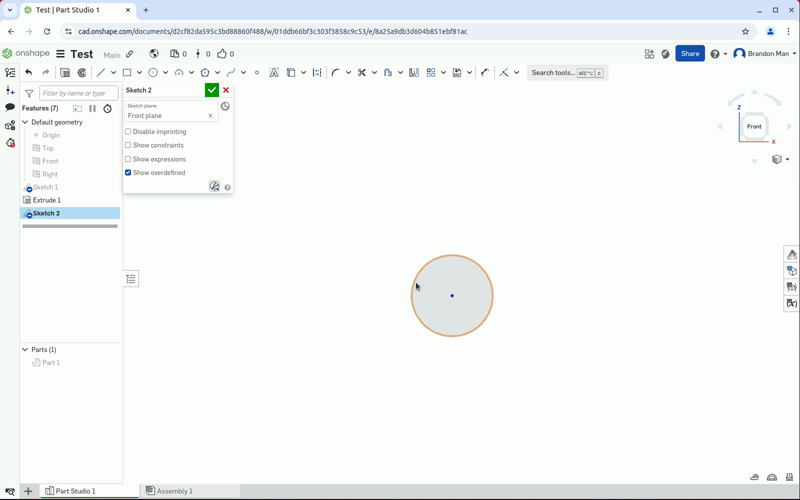
scroll(6)
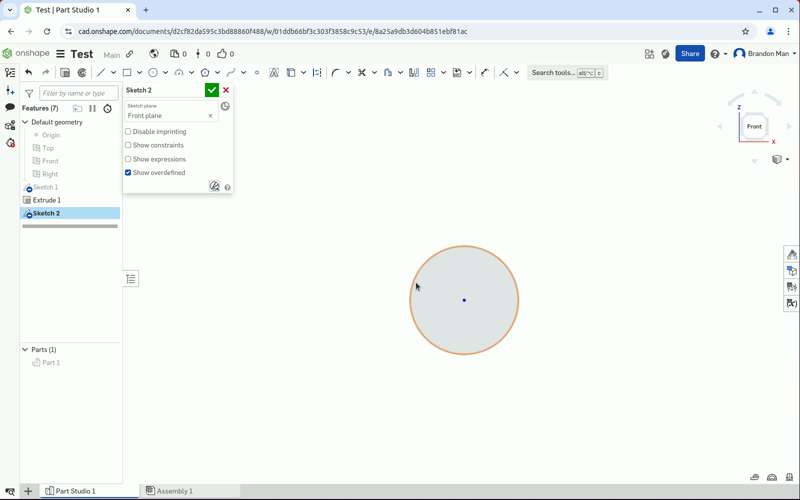
scroll(6)
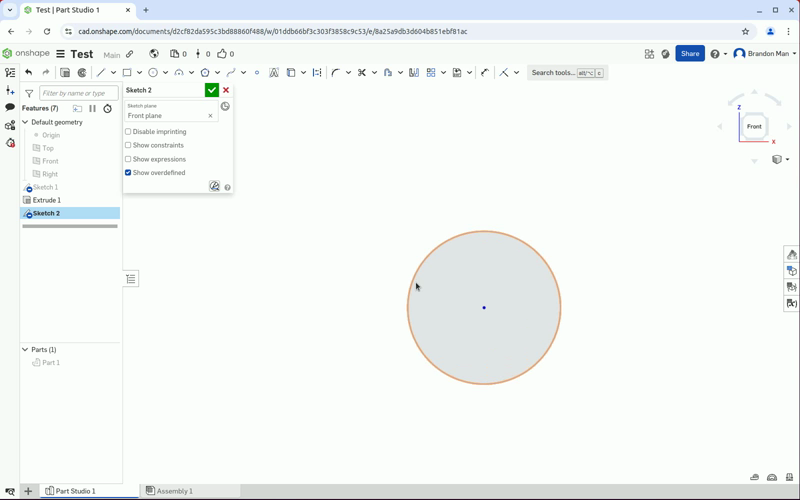
scroll(6)
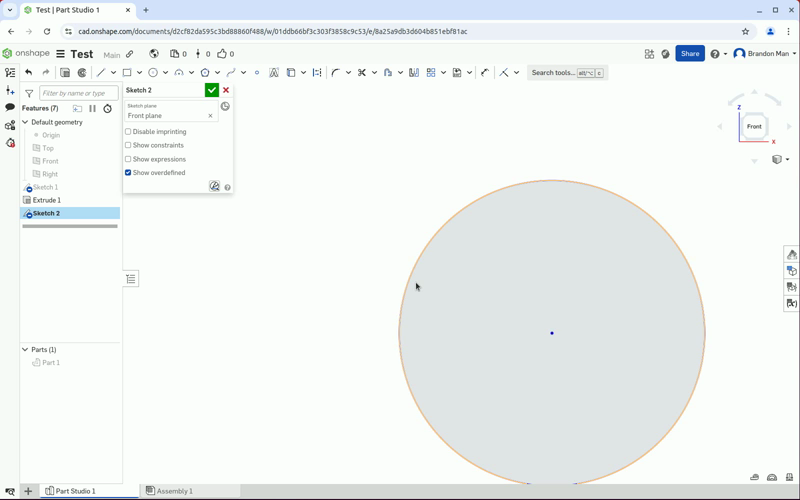
click(416, 282)
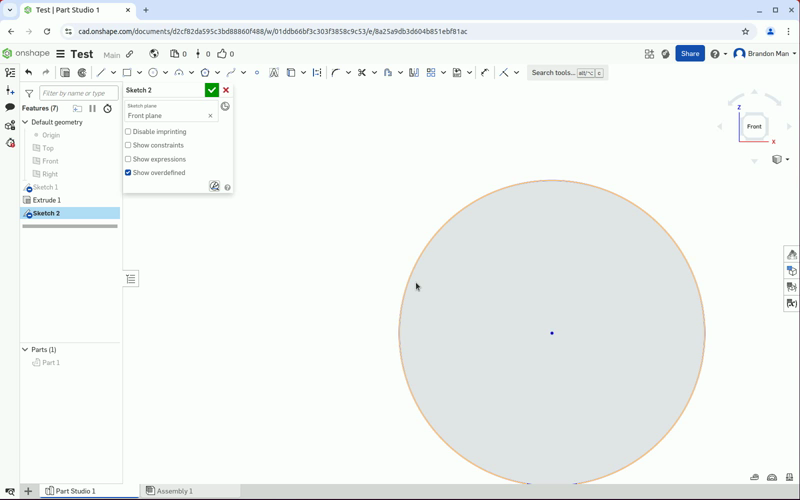
scroll(-6)
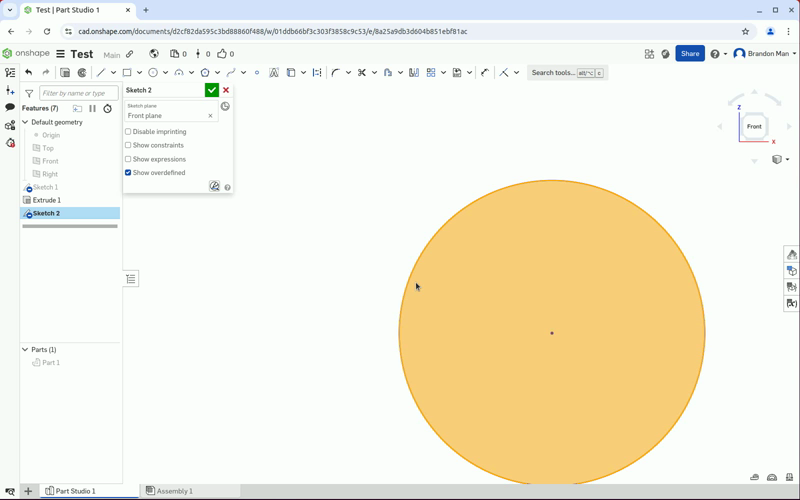
scroll(-6)
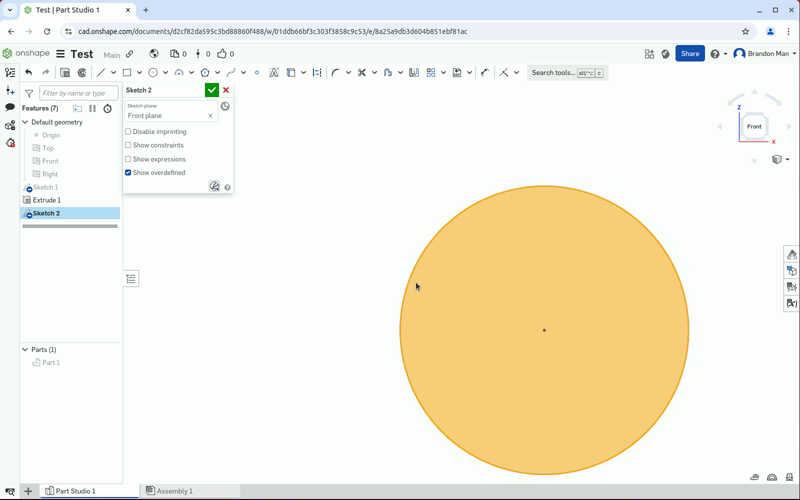
scroll(-6)
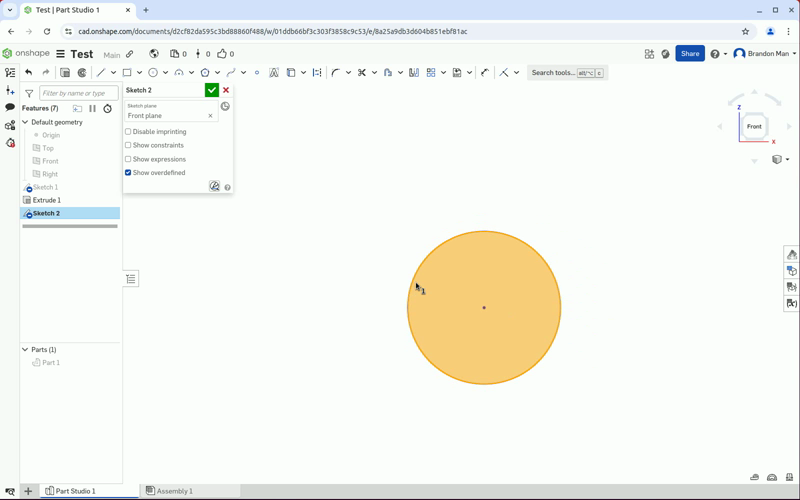
scroll(-6)
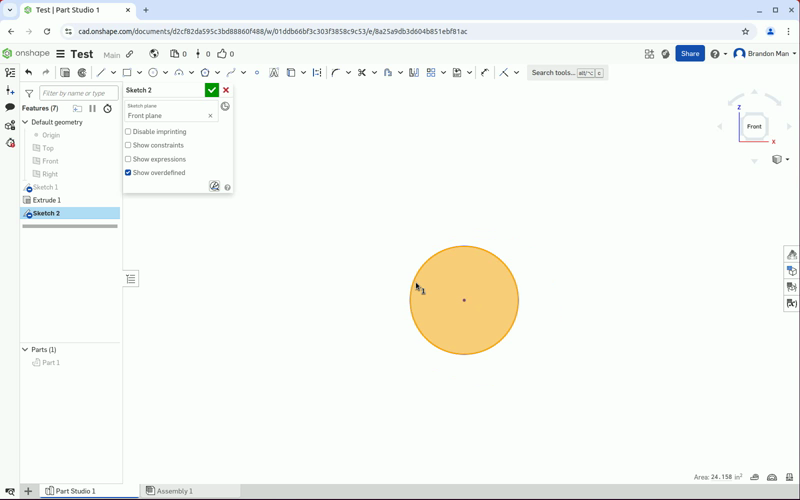
scroll(-6)
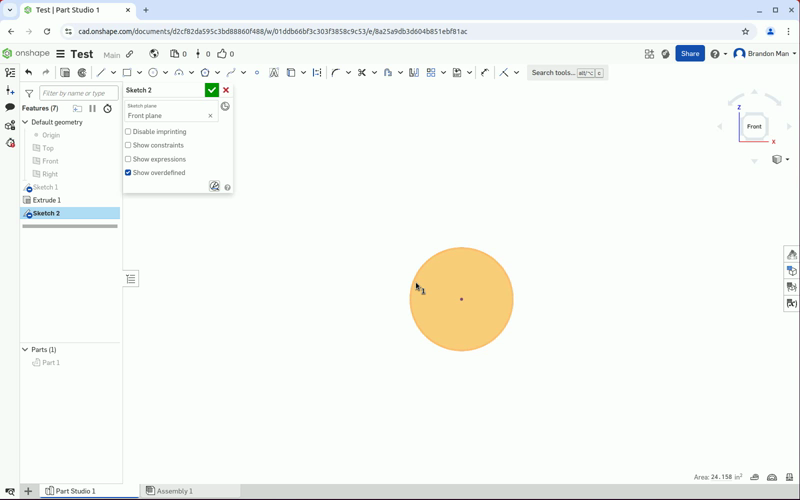
scroll(-6)
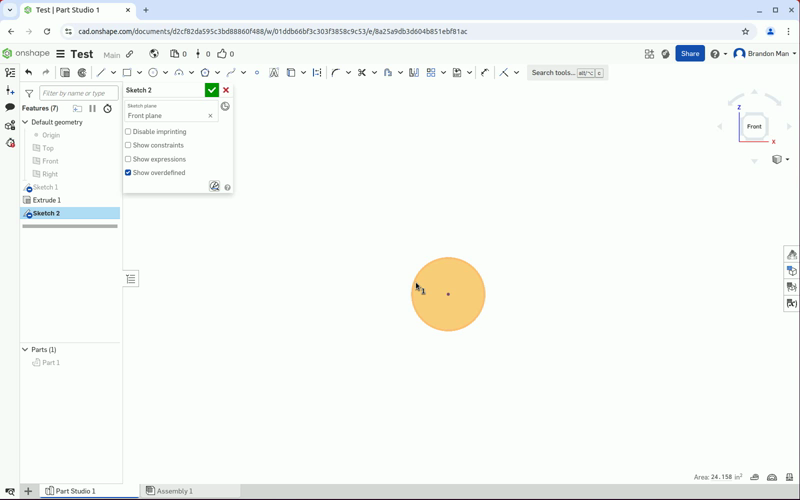
scroll(-6)
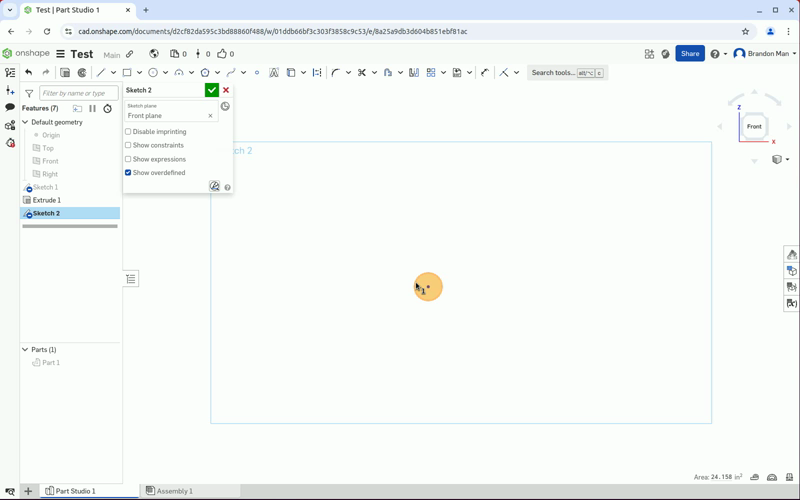
mouse_move(73, 352)
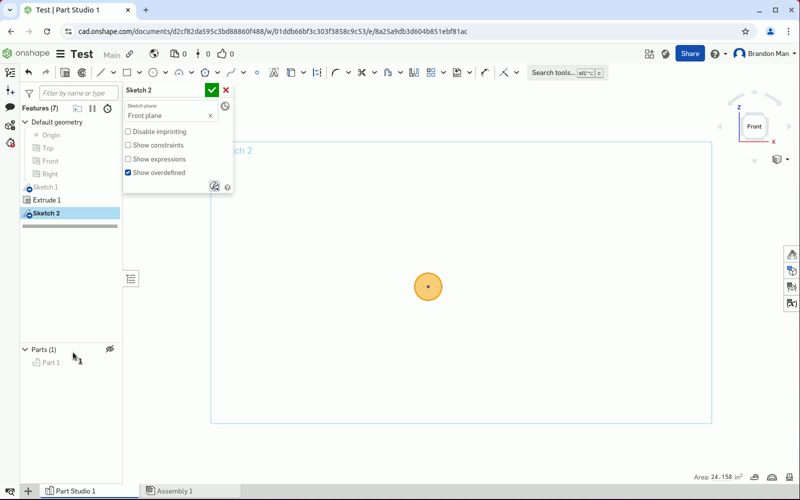
key(shift+y)
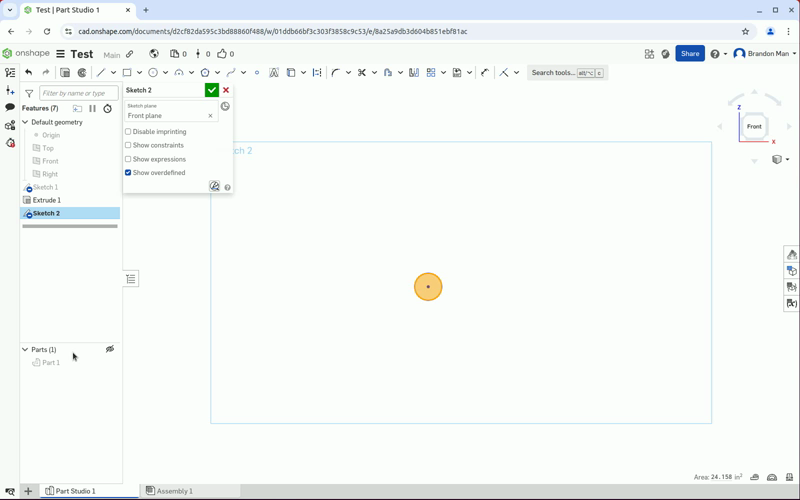
key(shift+e)
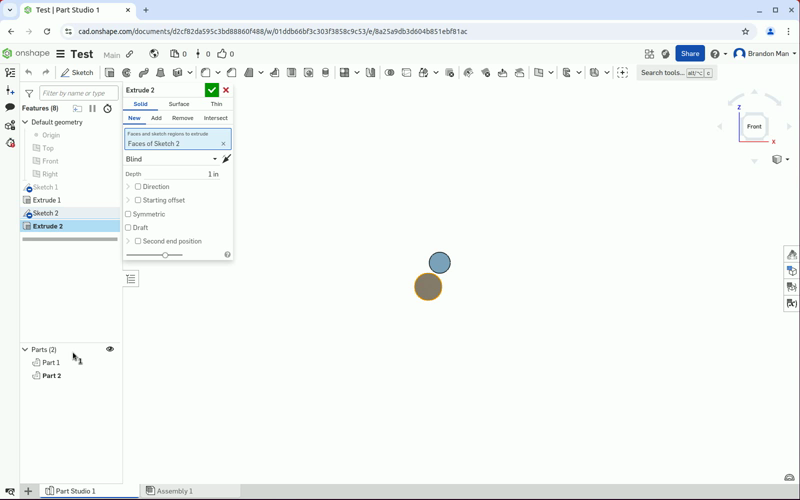
mouse_move(143, 106)
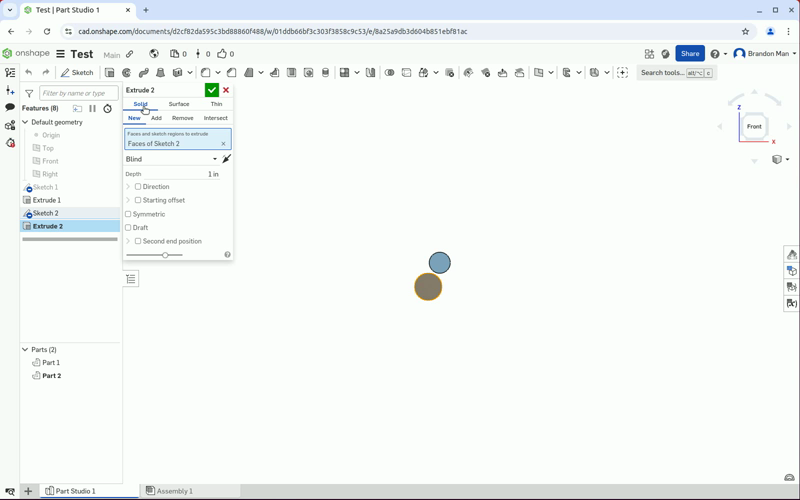
click(143, 106)
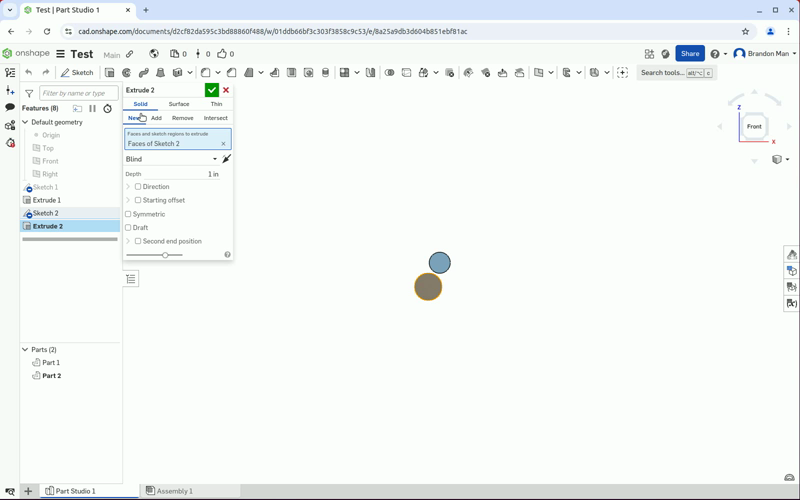
mouse_move(137, 120)
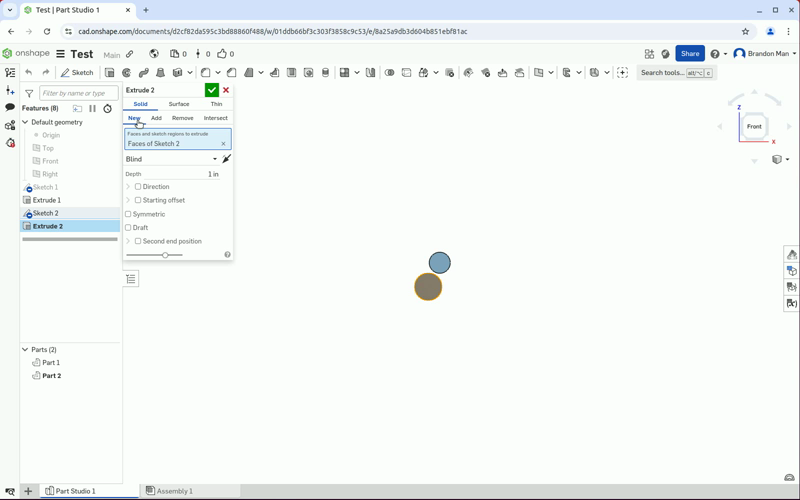
click(137, 120)
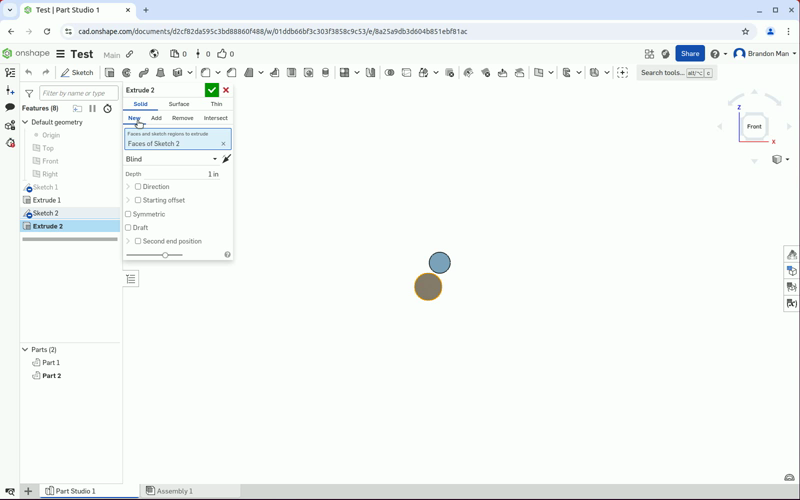
key(tab, 4)
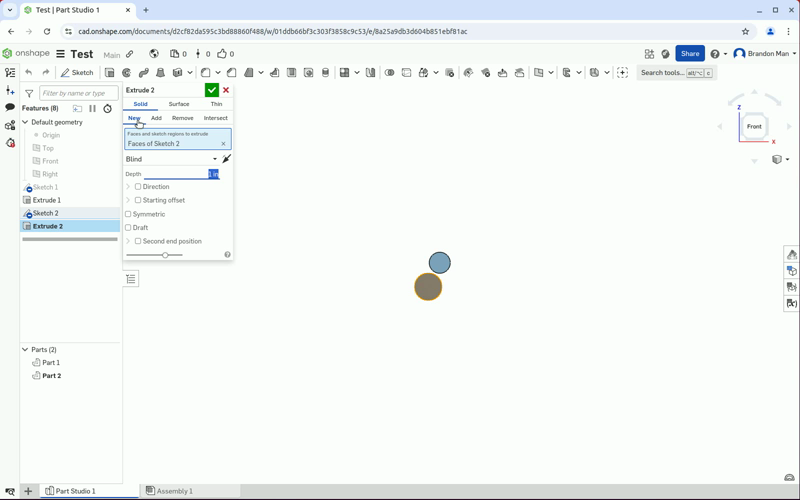
text(11.073)
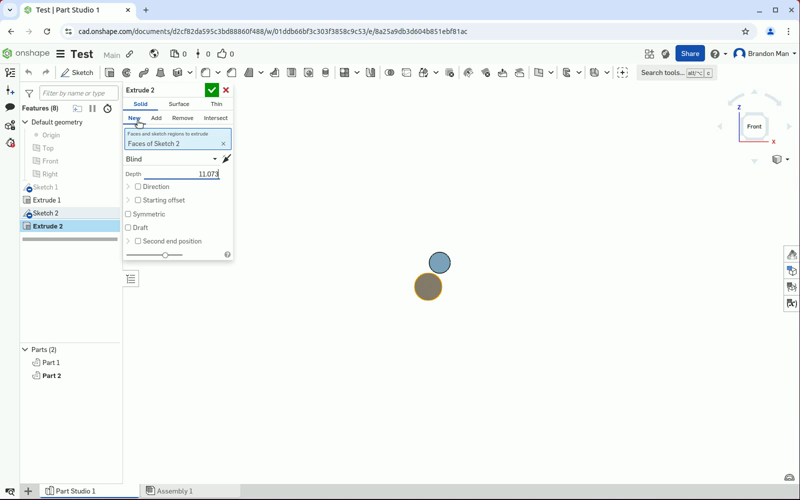
key(enter)
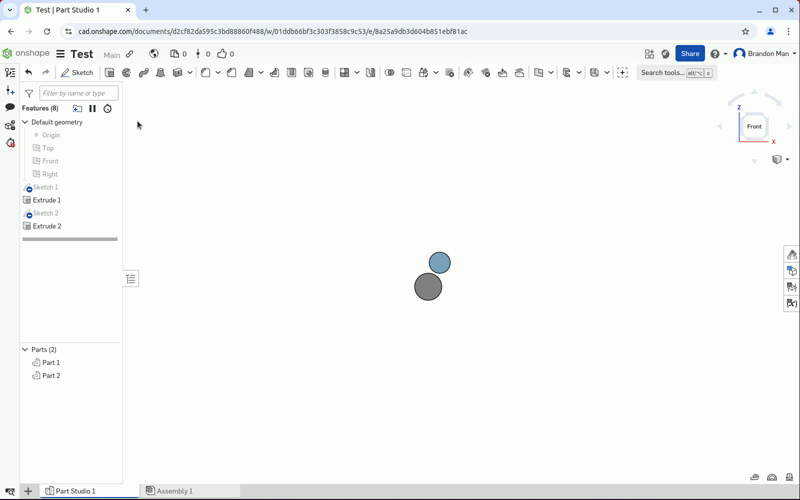
key(shift+h)
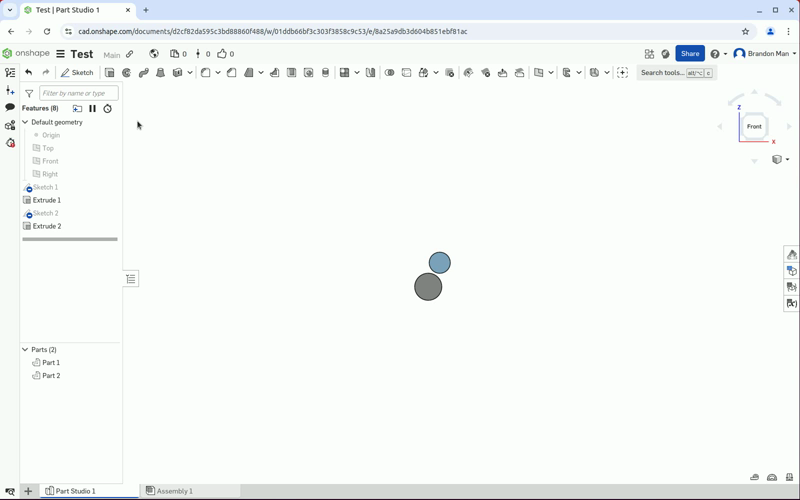
key(shift+h)
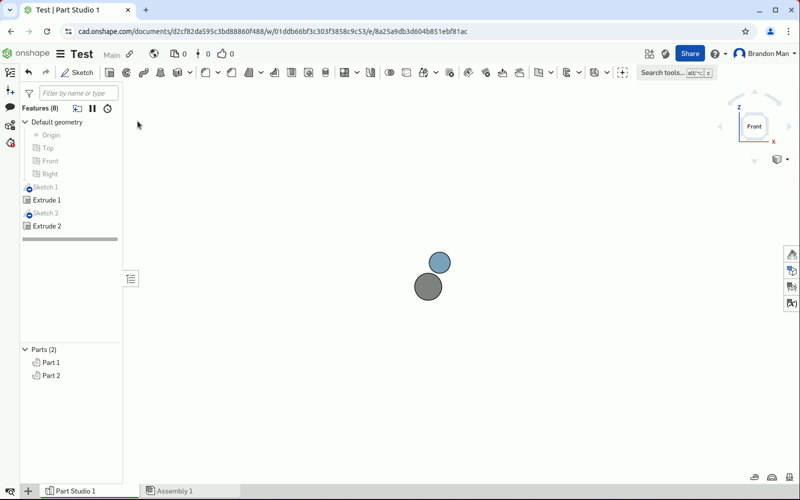
mouse_move(73, 189)
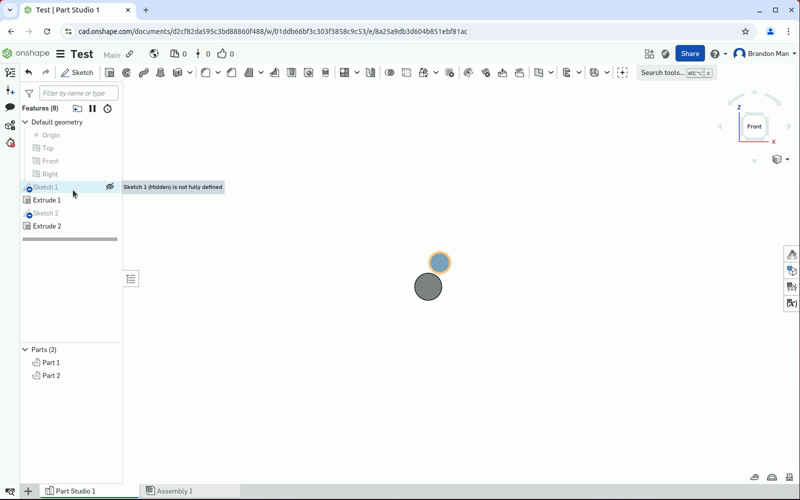
click(73, 189)
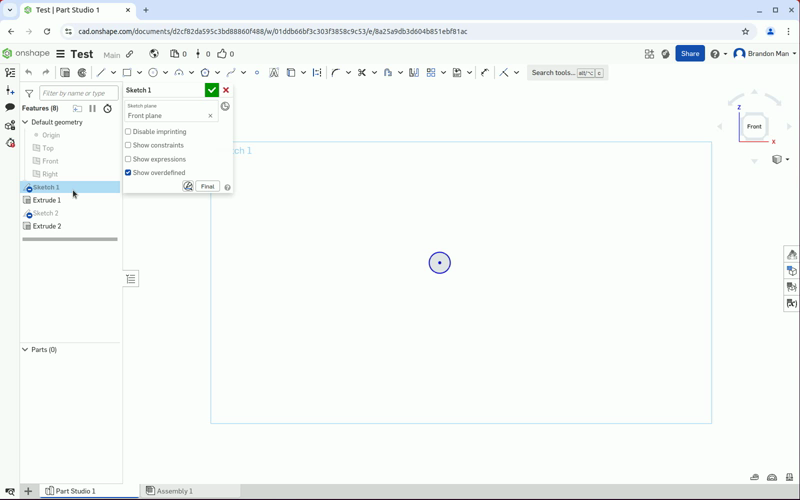
mouse_move(229, 92)
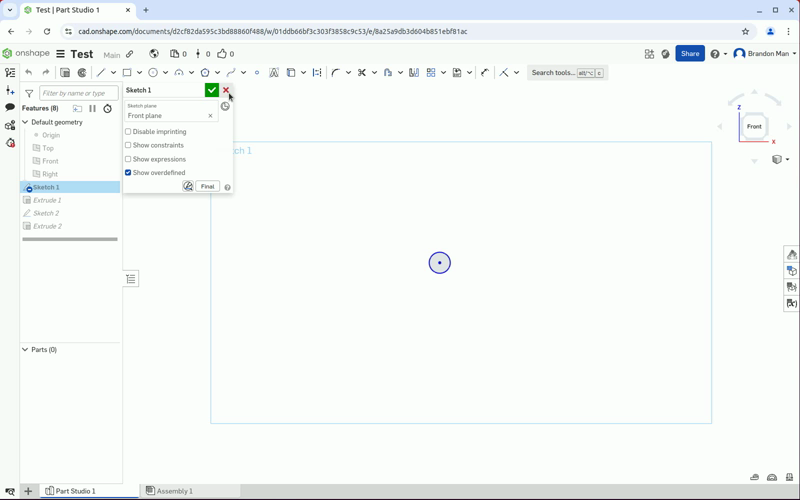
click(229, 92)
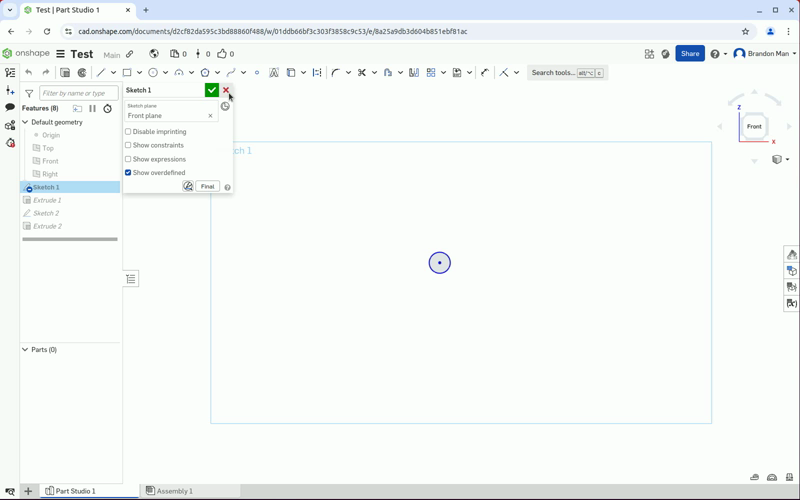
key(shift+s)
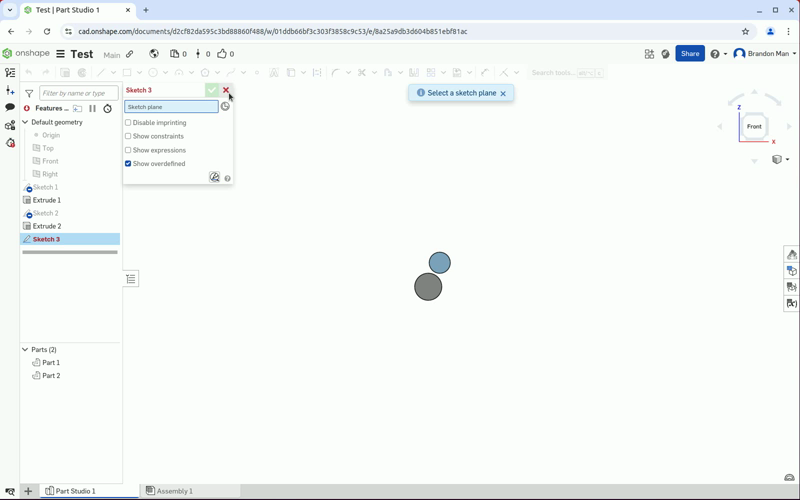
mouse_move(73, 163)
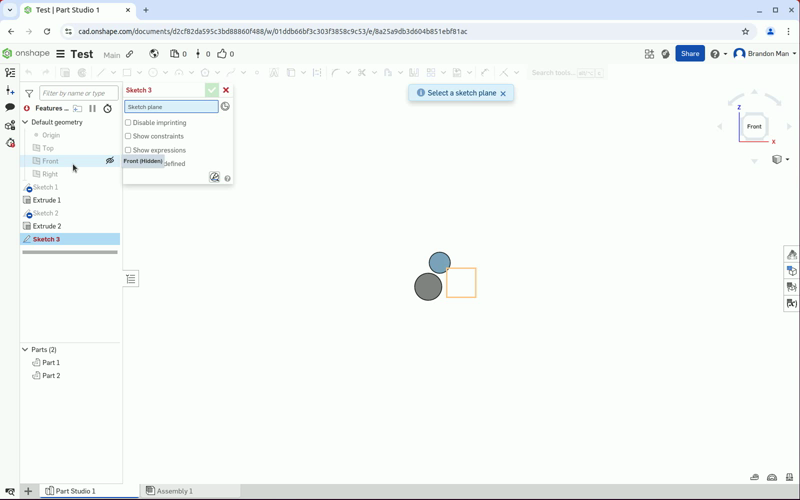
click(73, 163)
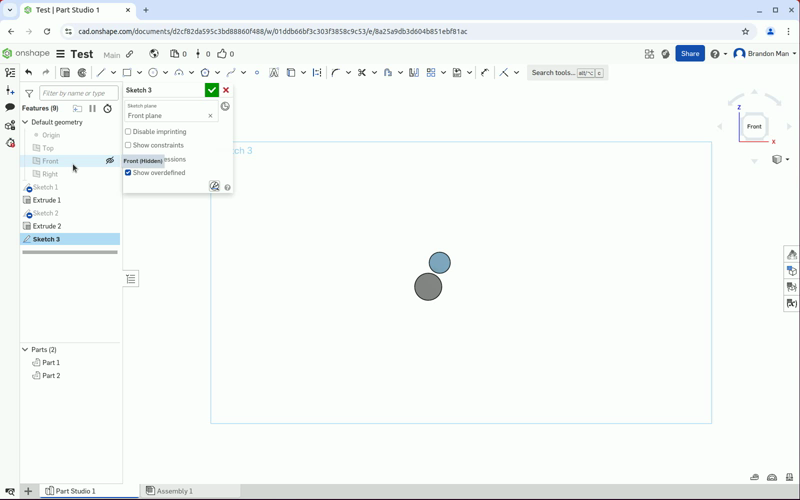
mouse_move(73, 352)
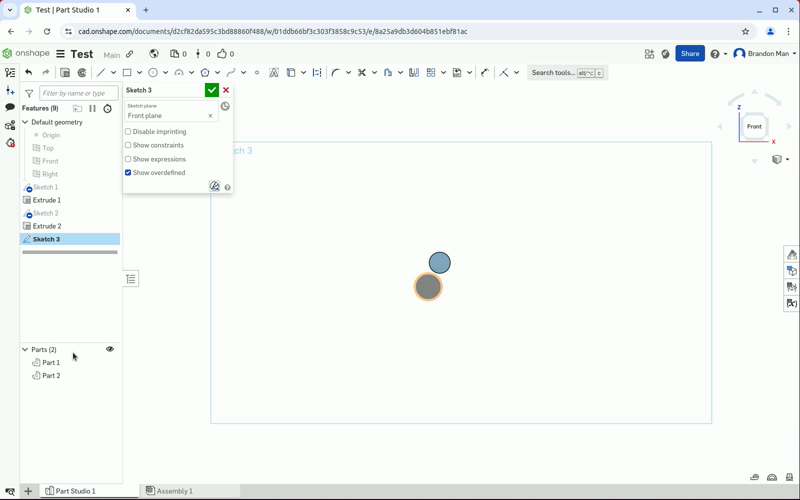
key(y)
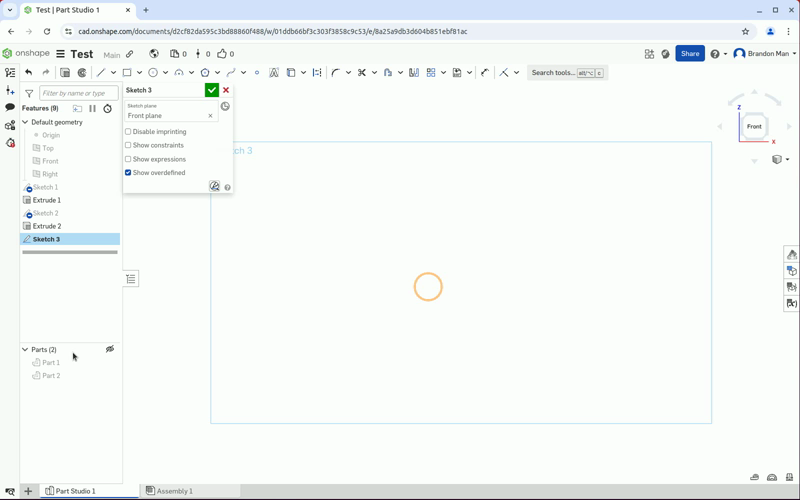
key(l)
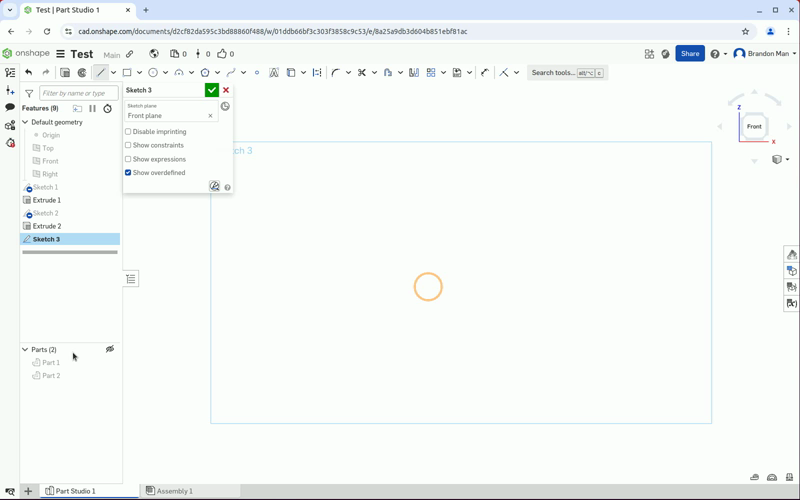
key_down(shift)
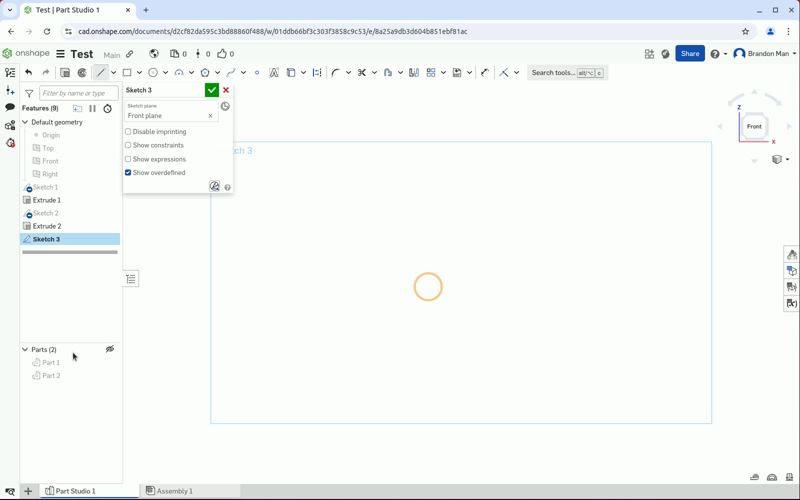
mouse_move(485, 305)
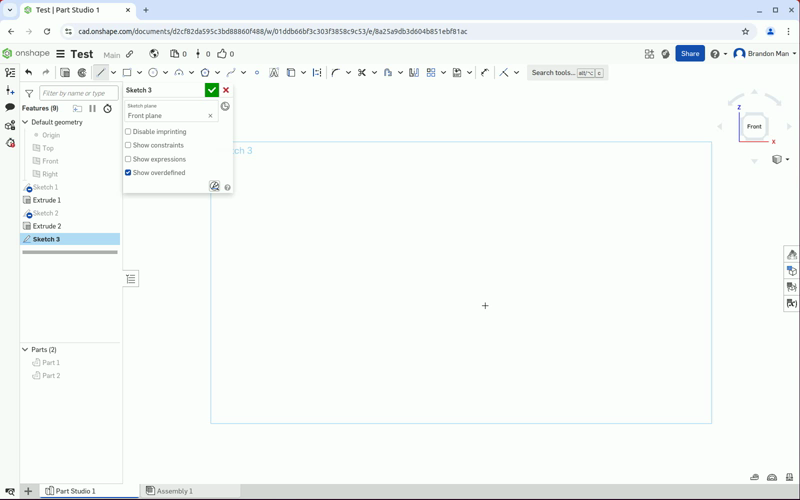
click(485, 305)
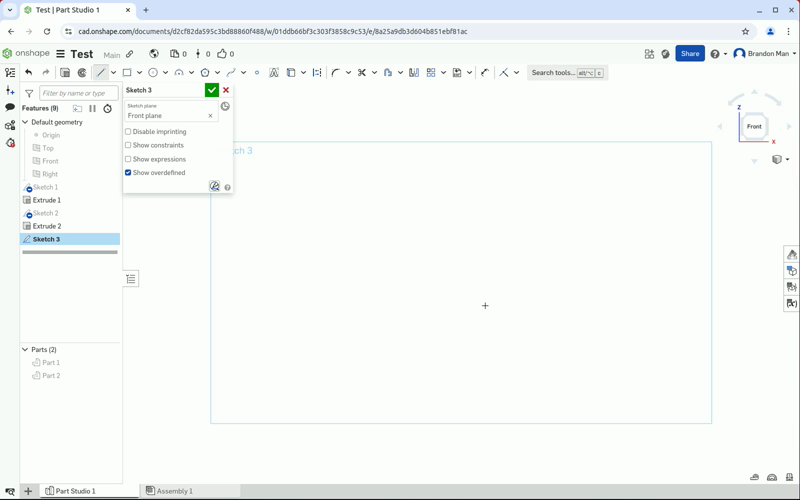
key_up(shift)
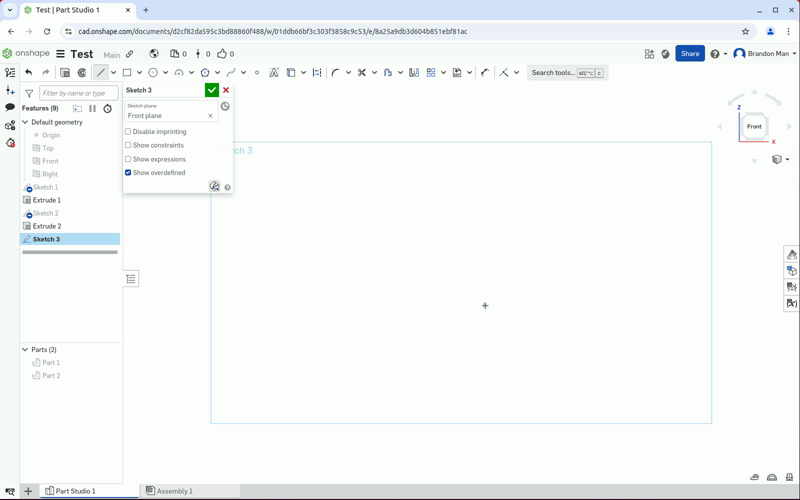
key_down(shift)
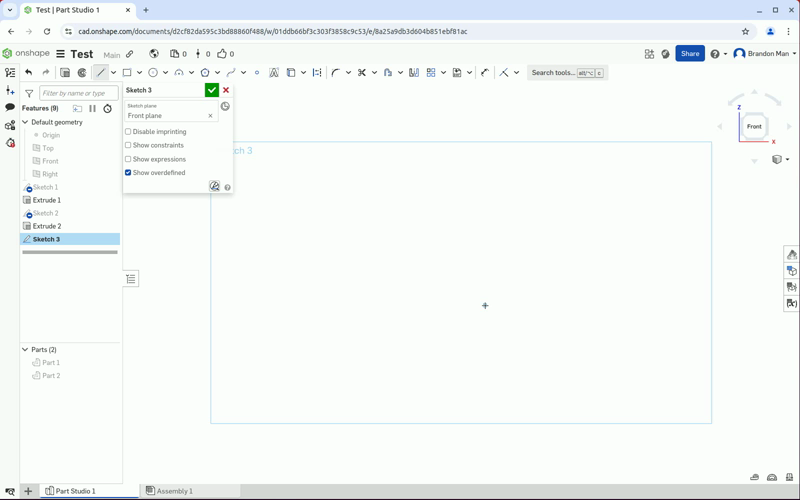
mouse_move(573, 305)
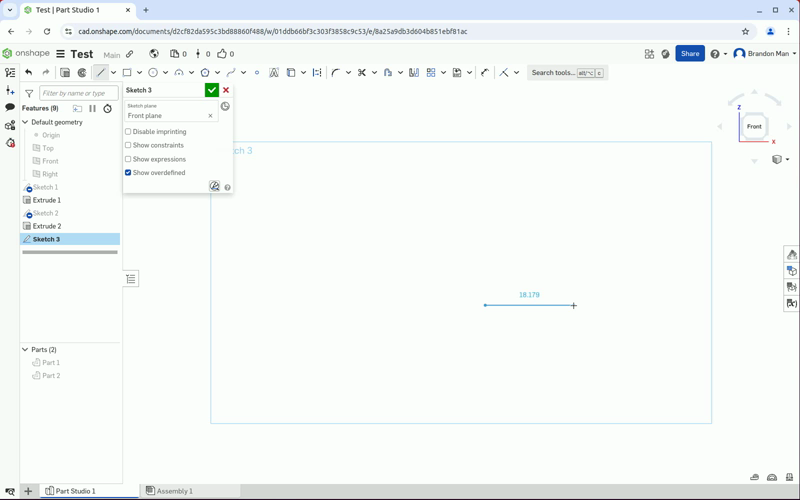
click(573, 305)
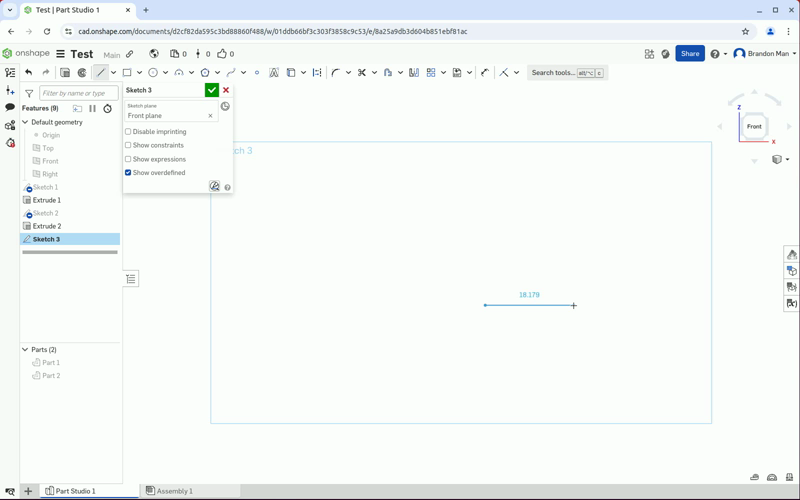
key_up(shift)
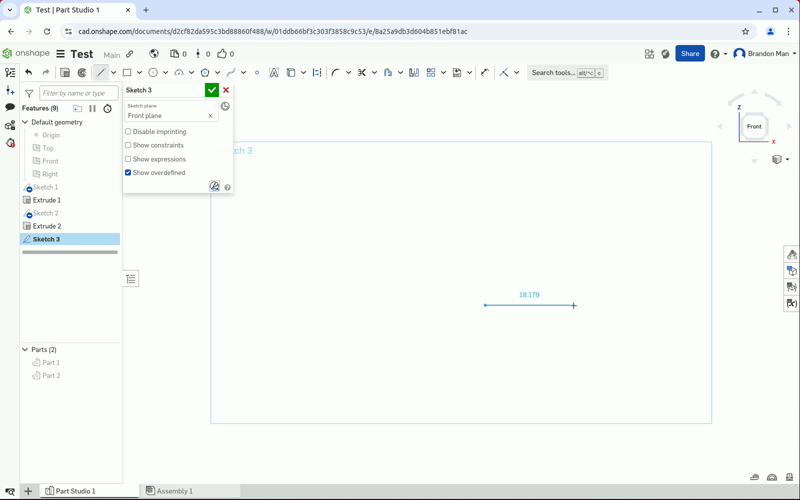
key_down(shift)
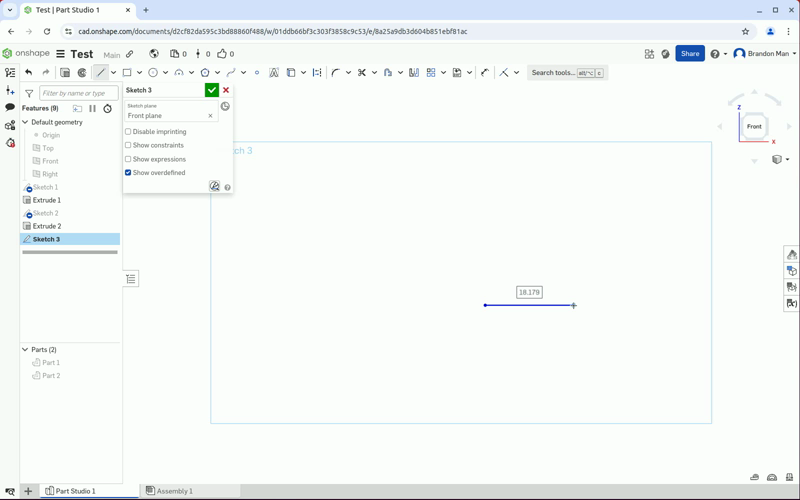
mouse_move(589, 305)
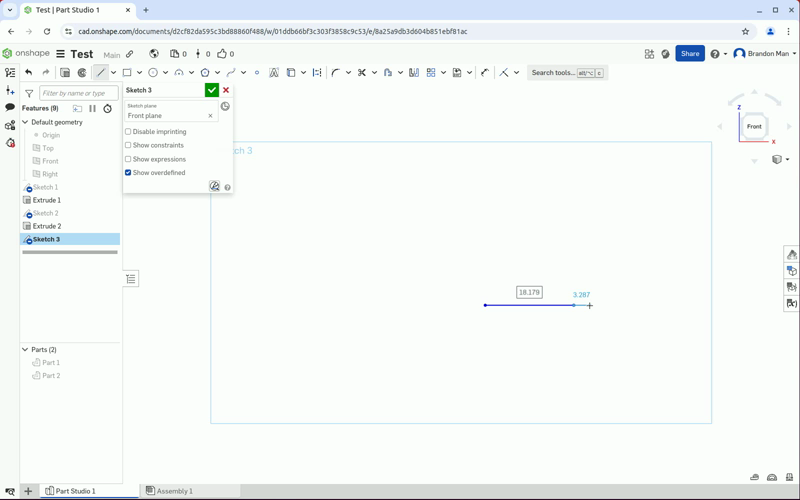
mouse_move(573, 284)
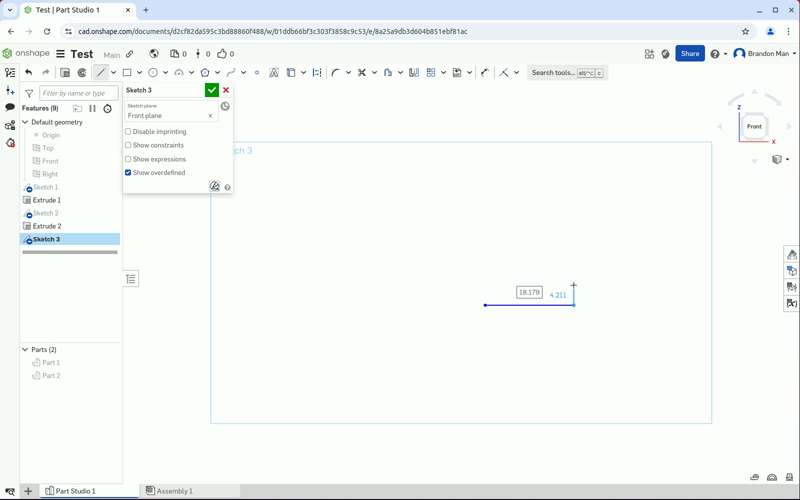
click(573, 284)
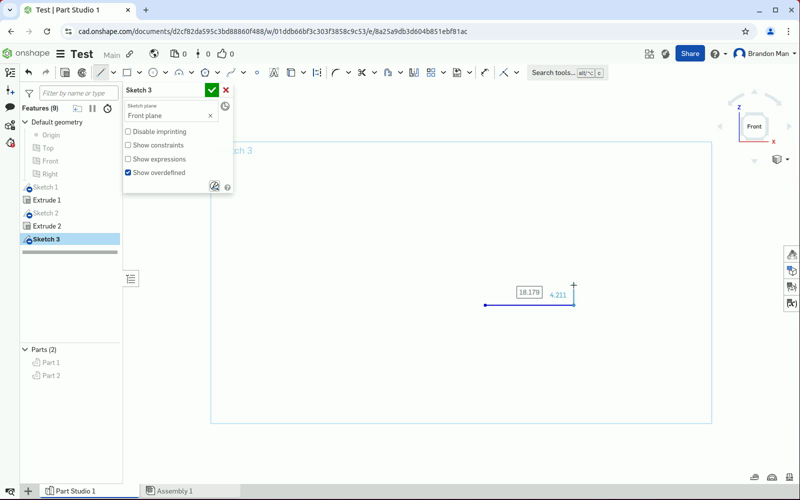
key_up(shift)
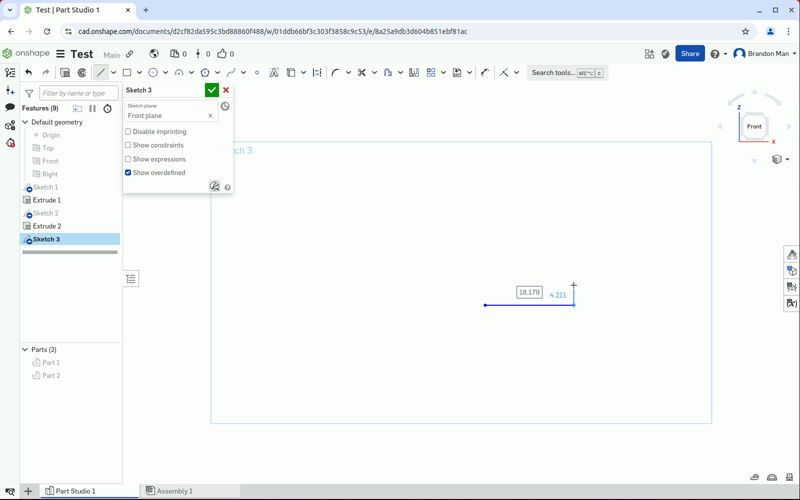
key_down(shift)
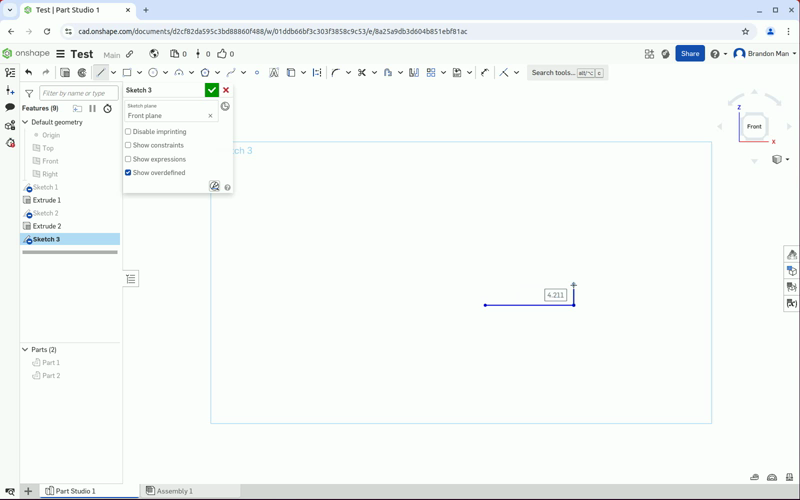
mouse_move(485, 284)
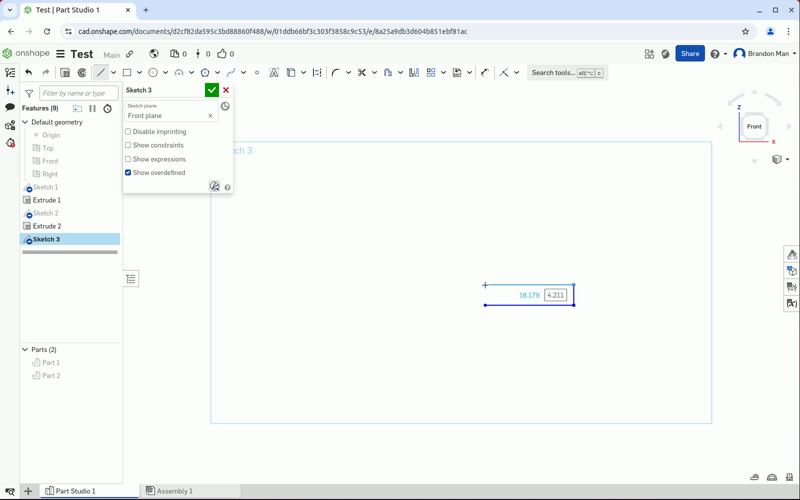
click(485, 284)
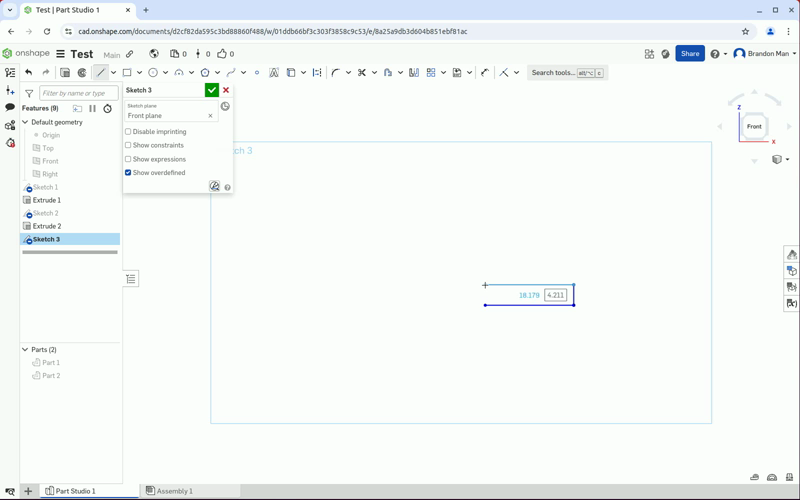
key_up(shift)
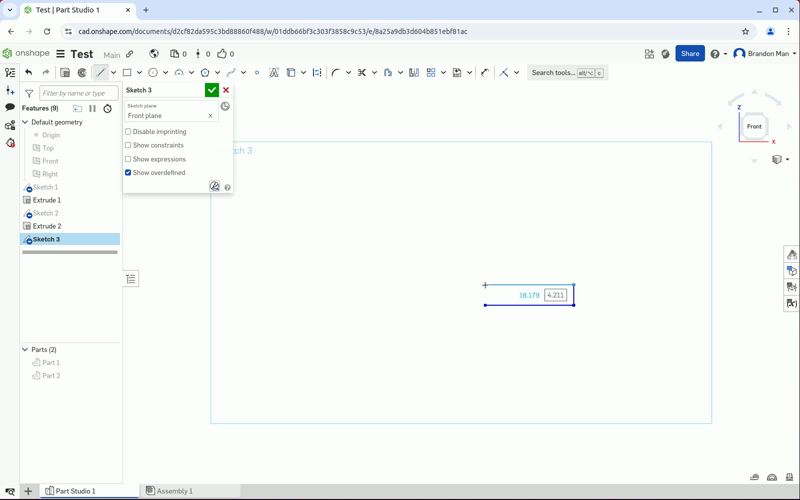
mouse_move(515, 284)
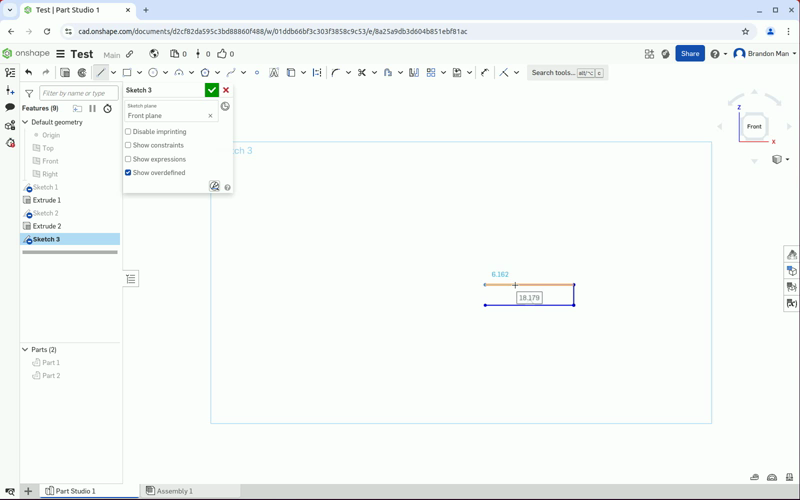
key_down(shift)
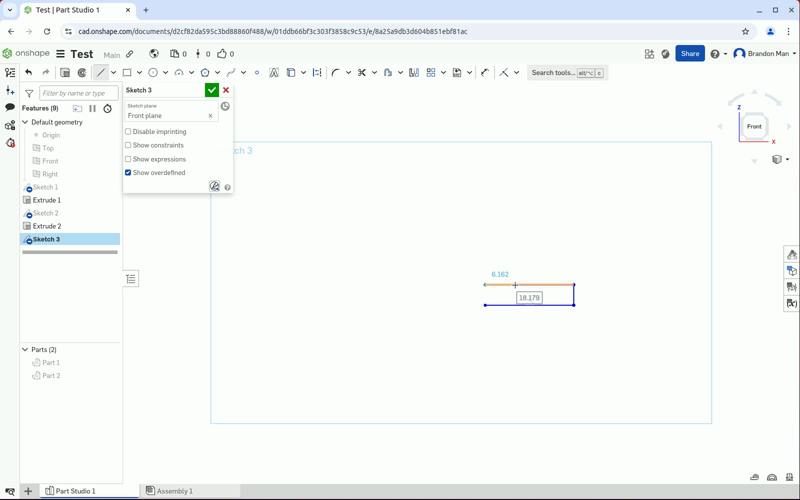
mouse_move(485, 305)
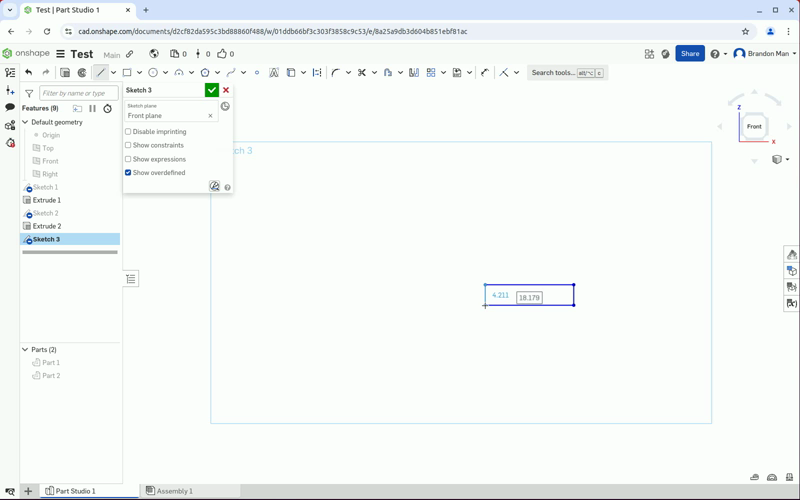
key_up(shift)
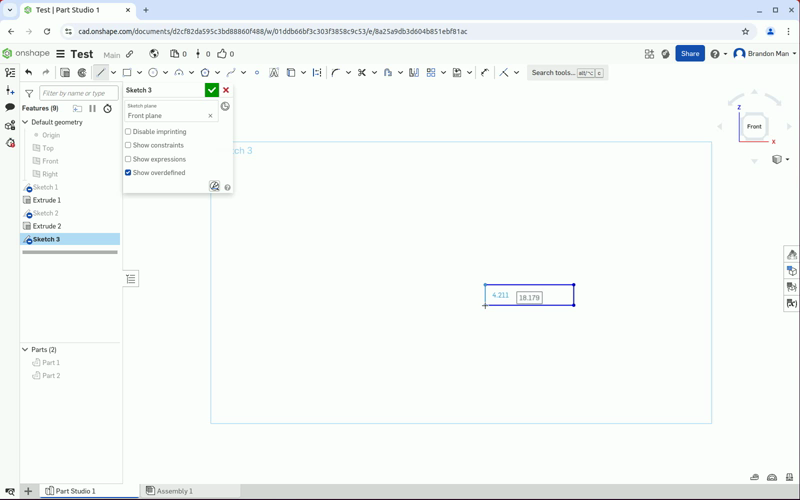
click(485, 305)
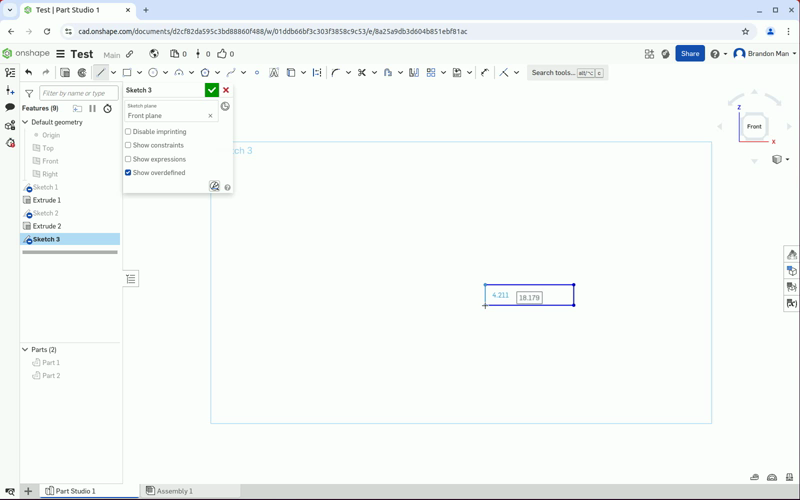
key(esc)
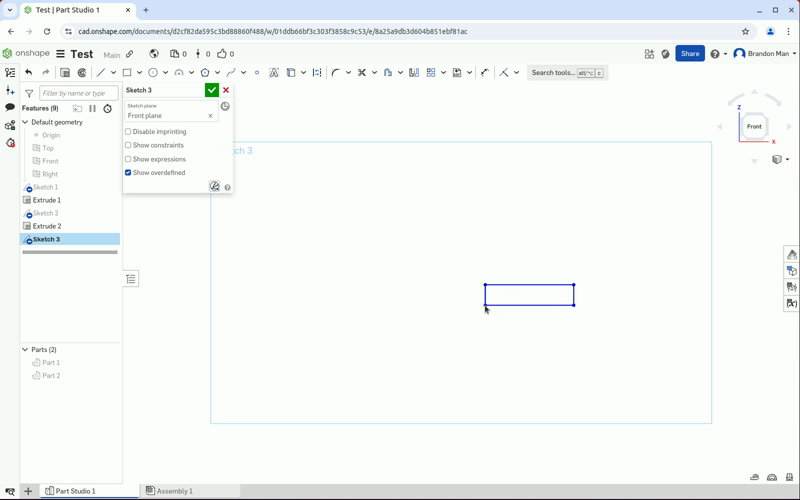
mouse_move(496, 287)
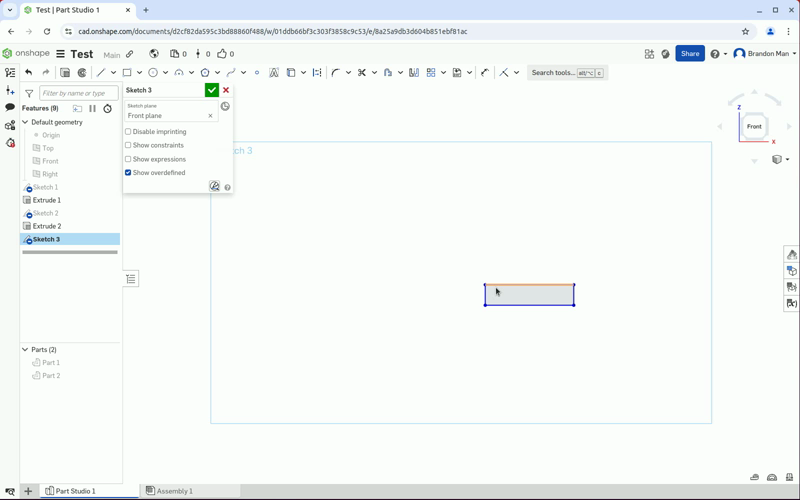
scroll(6)
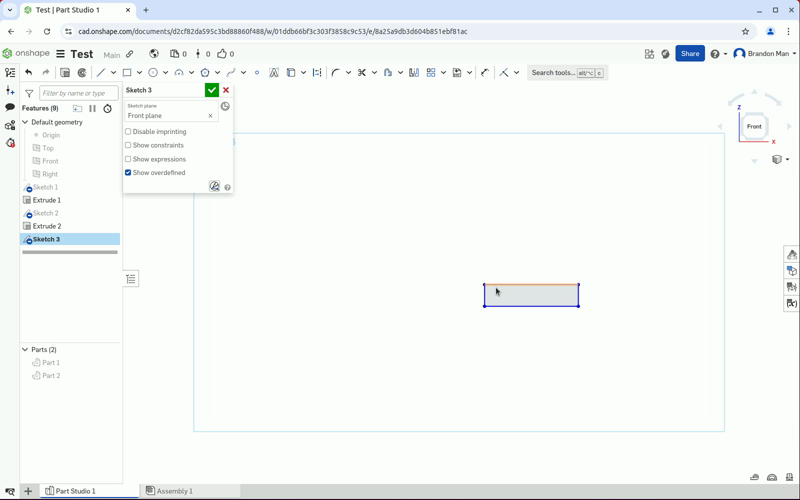
scroll(6)
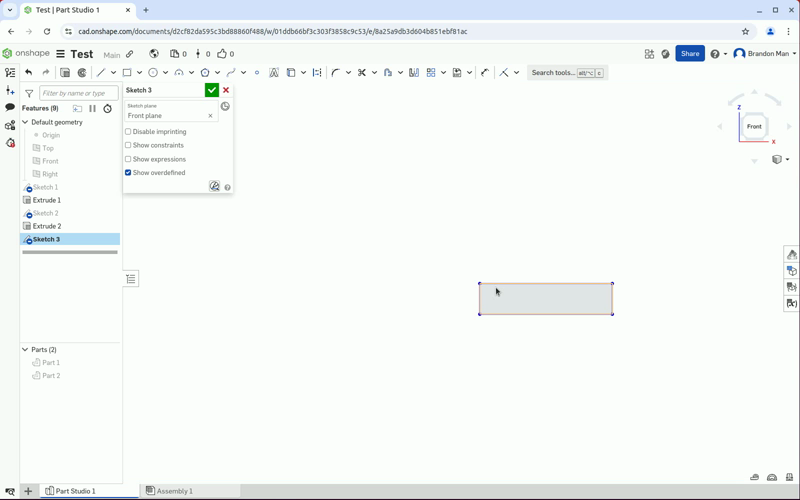
scroll(6)
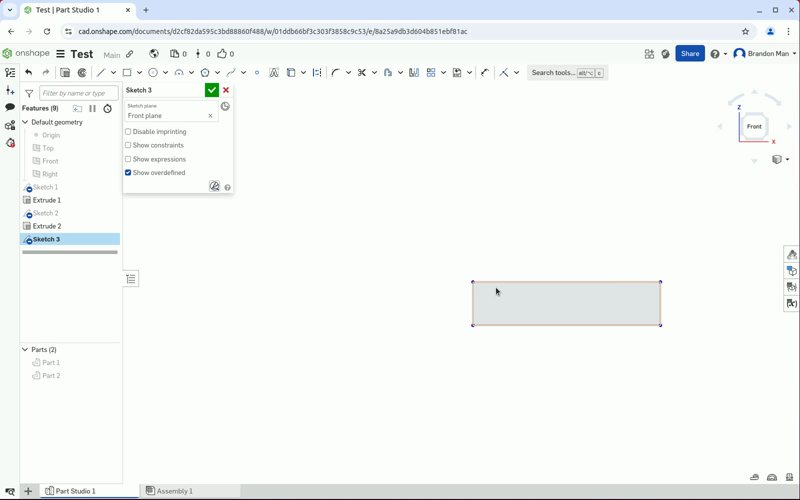
scroll(6)
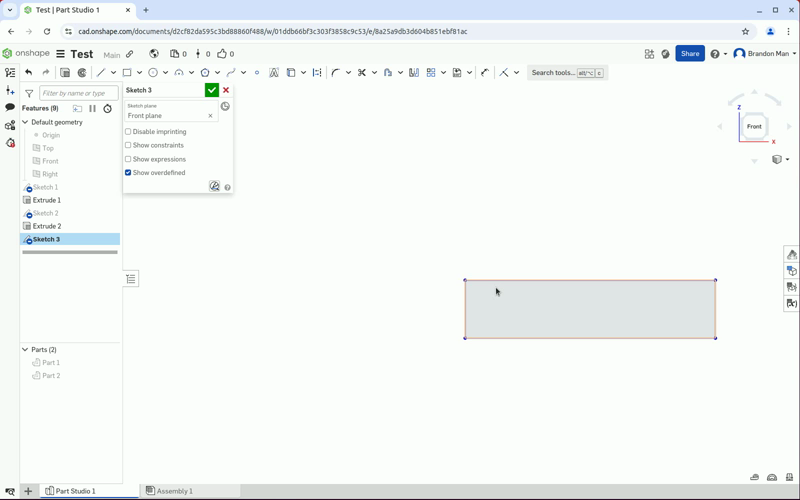
scroll(6)
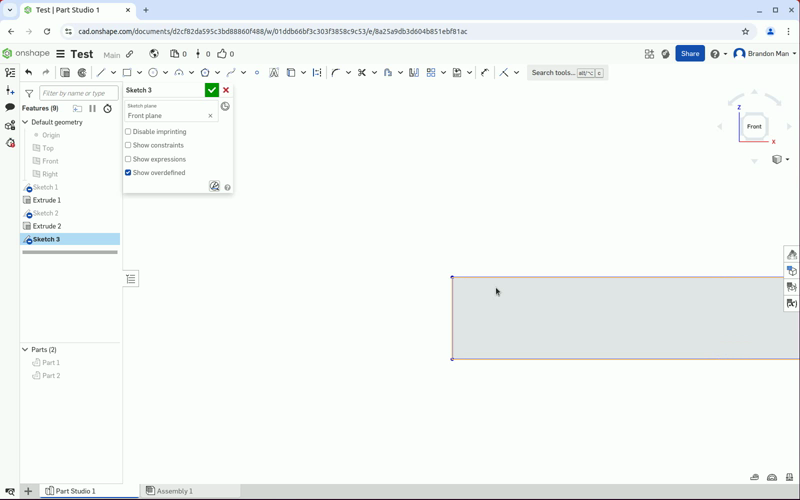
scroll(6)
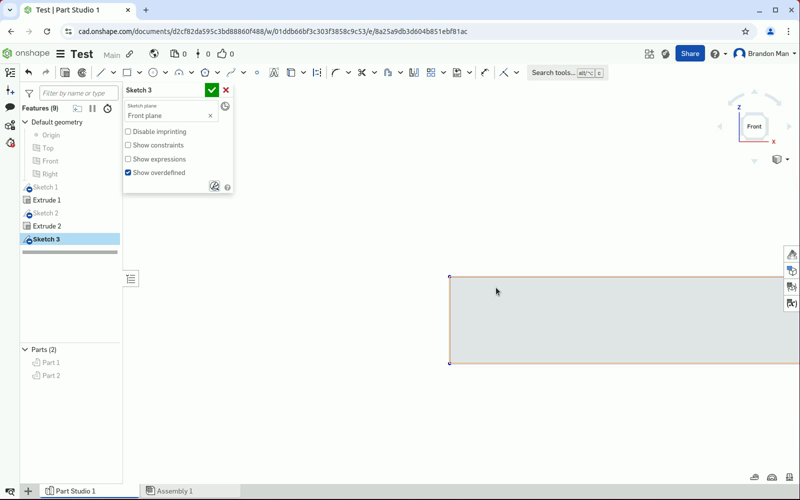
scroll(6)
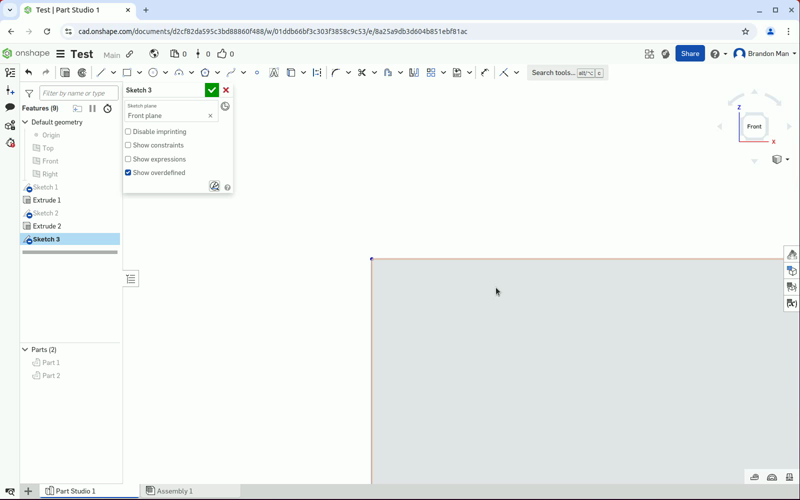
click(496, 287)
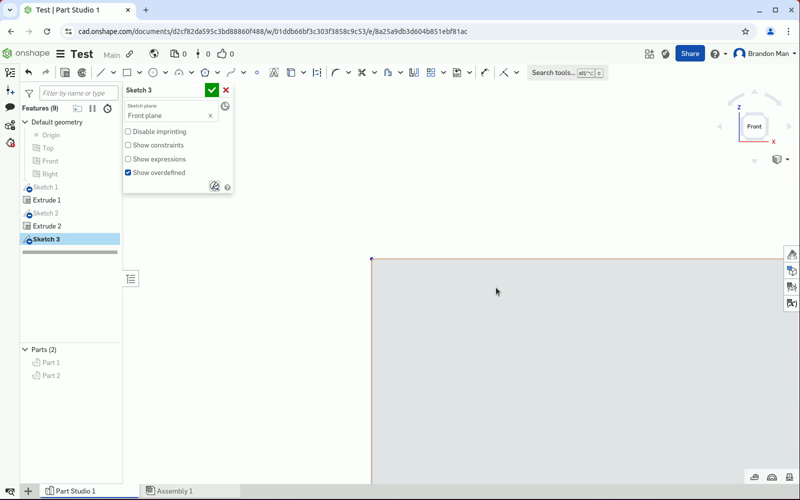
scroll(-6)
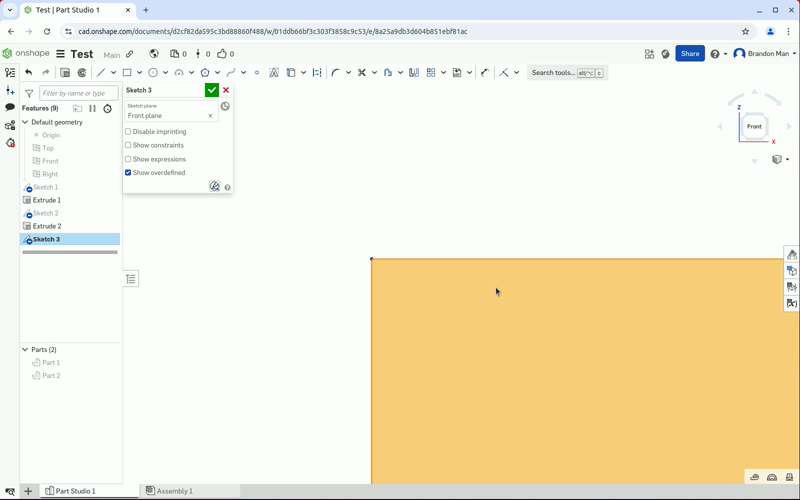
scroll(-6)
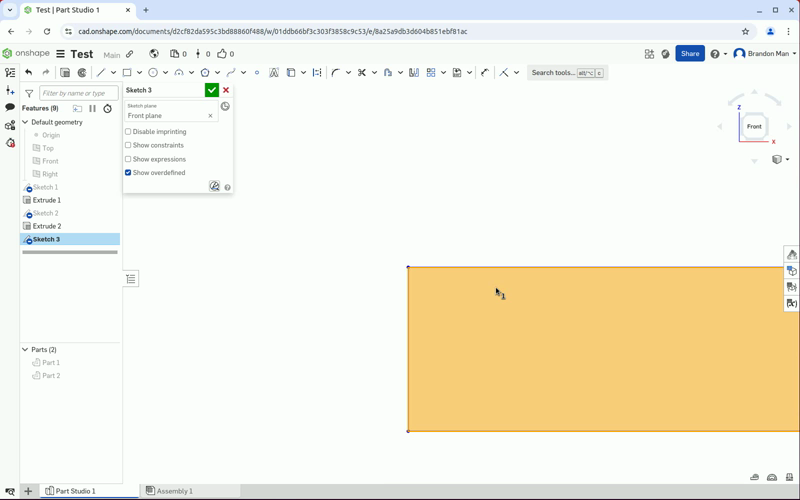
scroll(-6)
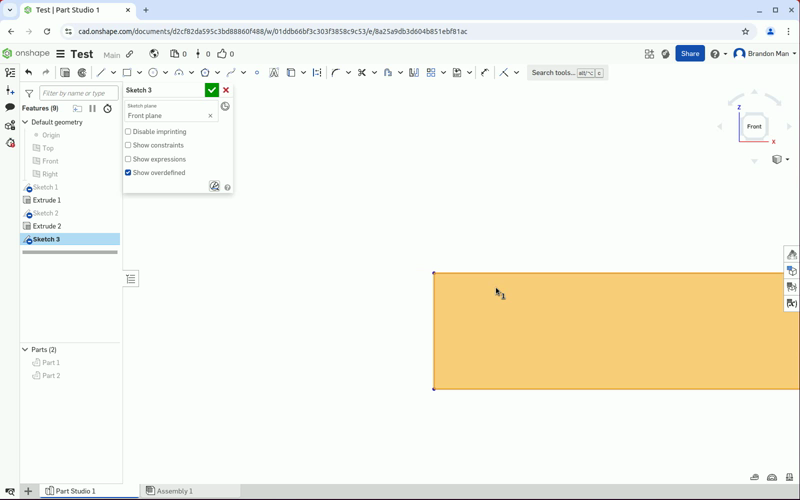
scroll(-6)
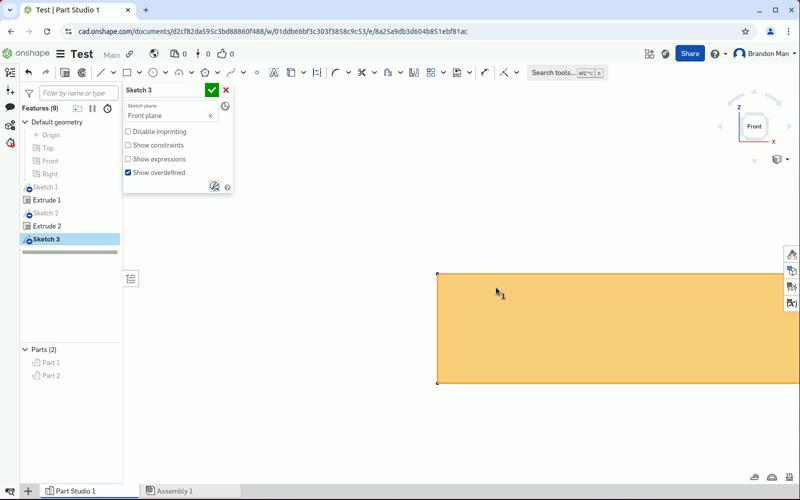
scroll(-6)
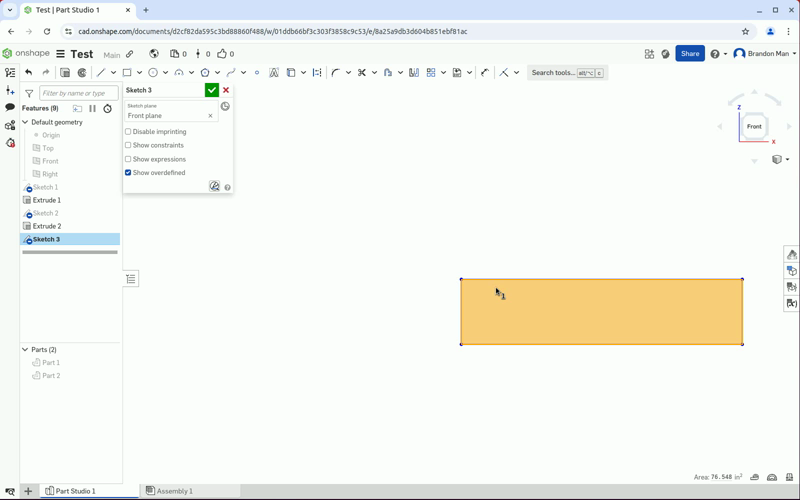
scroll(-6)
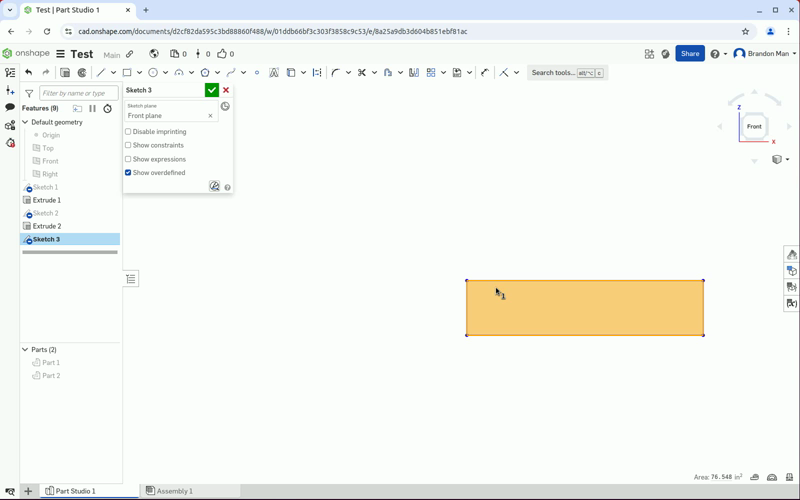
scroll(-6)
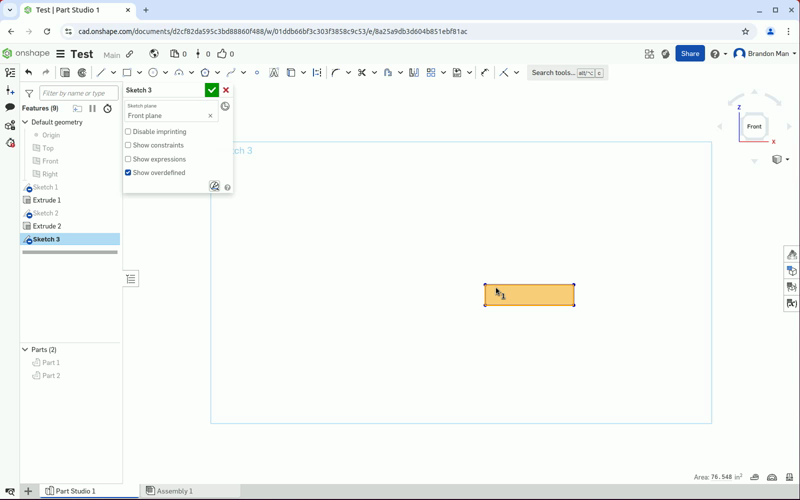
mouse_move(73, 352)
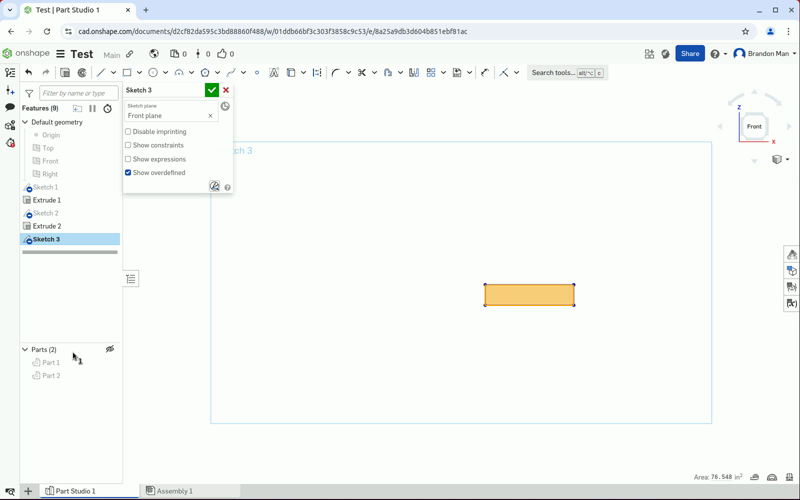
key(shift+y)
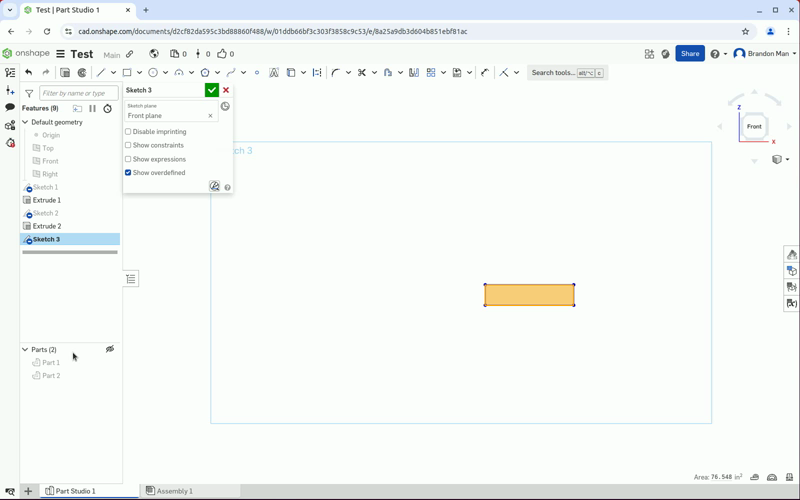
key(shift+e)
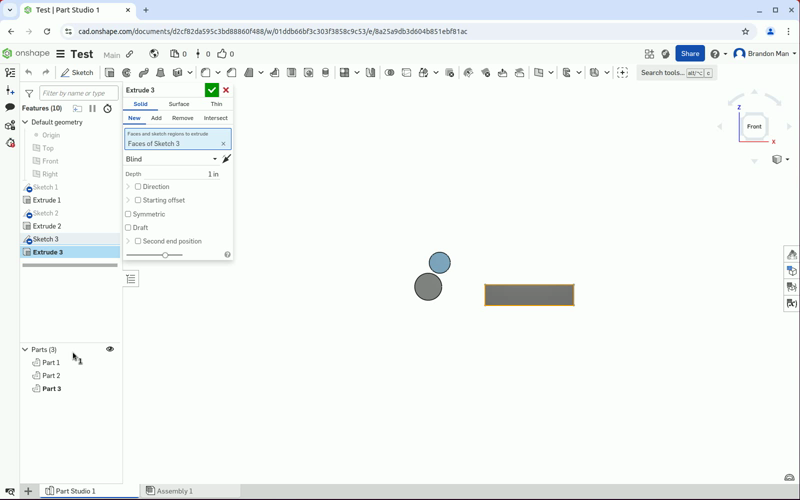
mouse_move(143, 106)
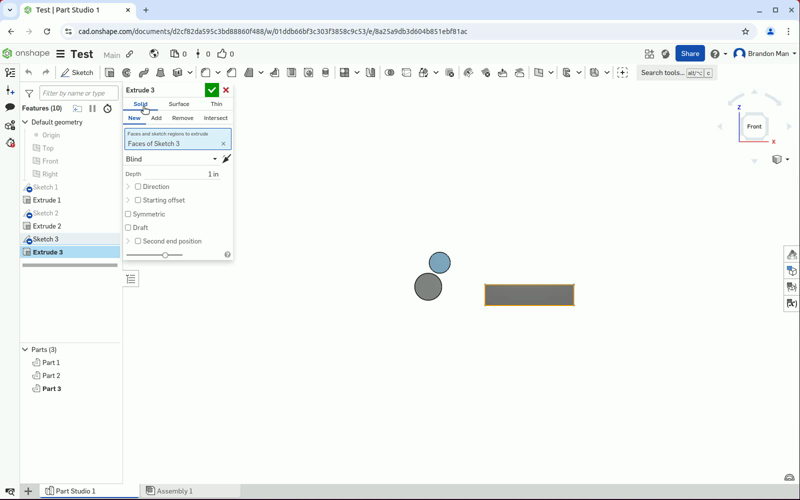
click(143, 106)
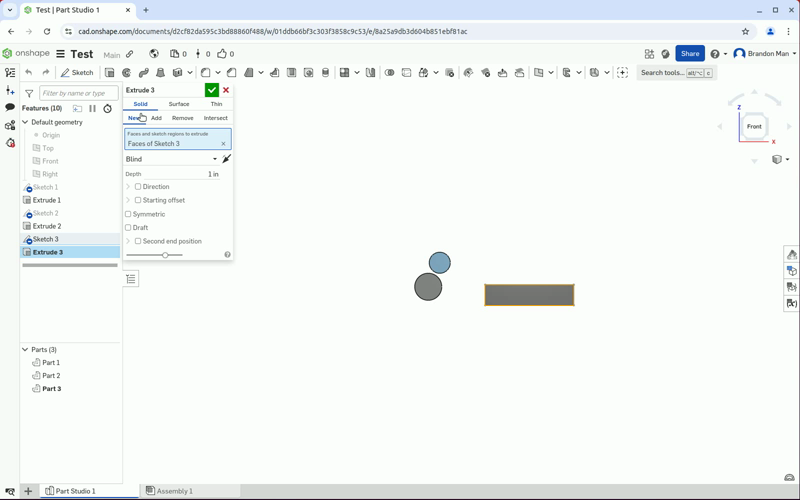
mouse_move(137, 120)
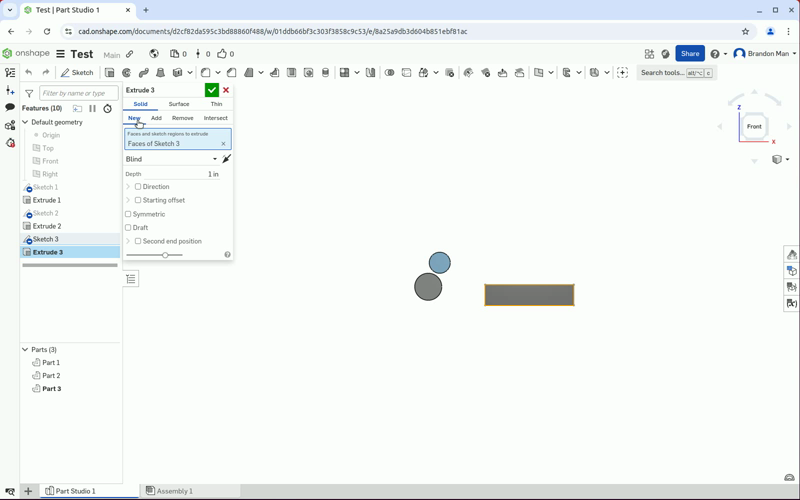
click(137, 120)
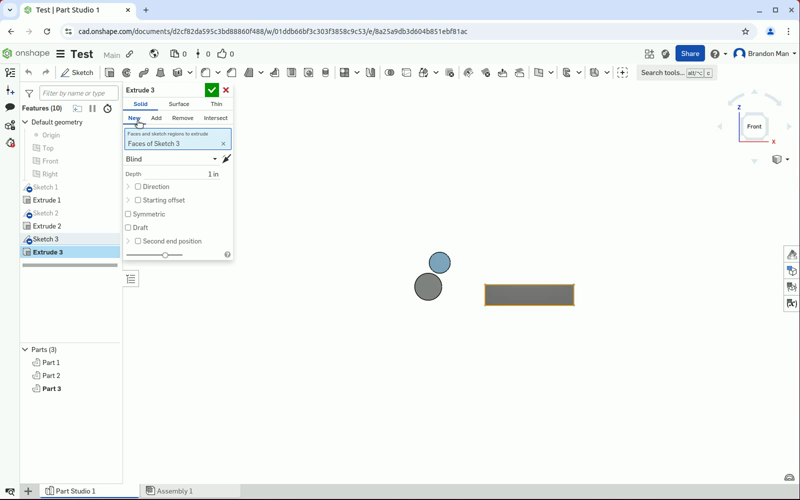
key(tab, 4)
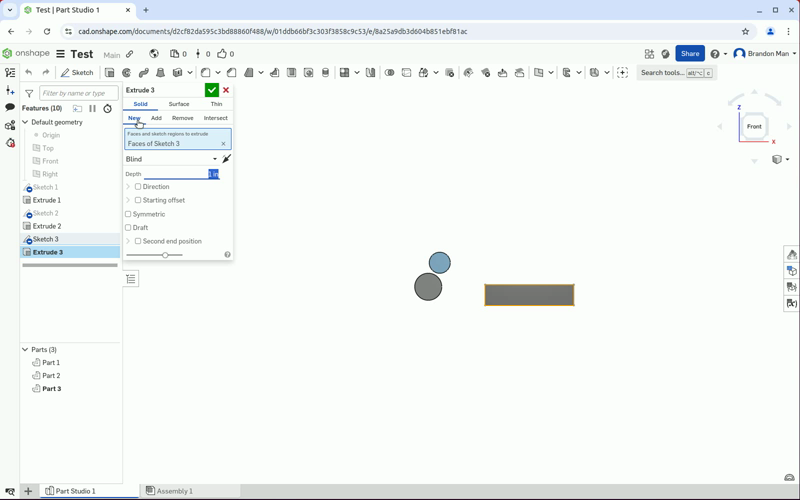
text(1.444)
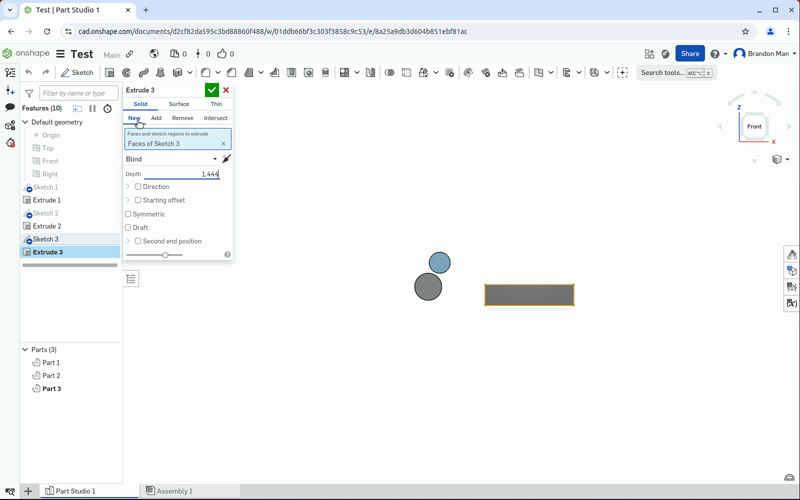
key(enter)
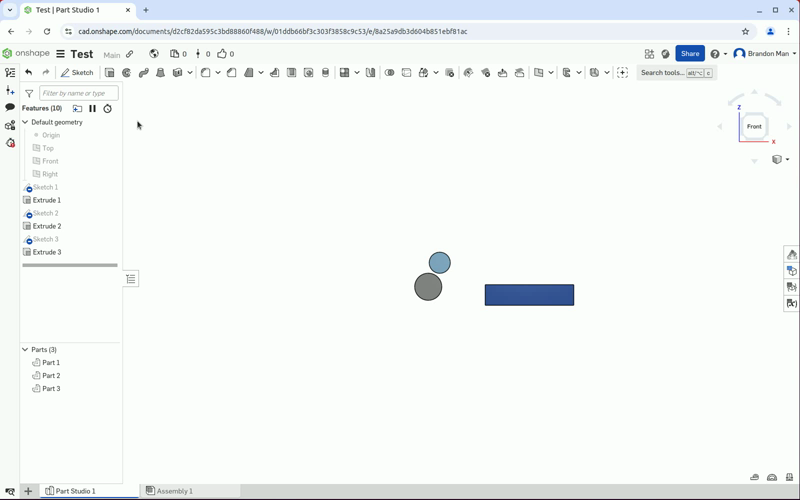
key(shift+h)
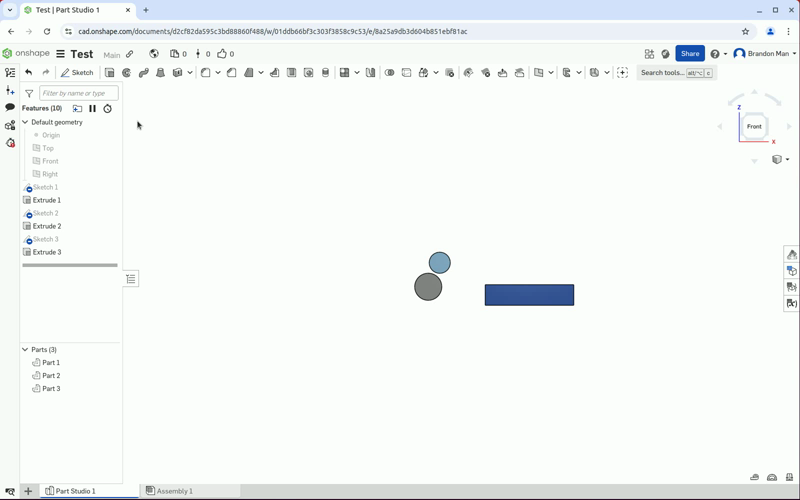
key(shift+h)
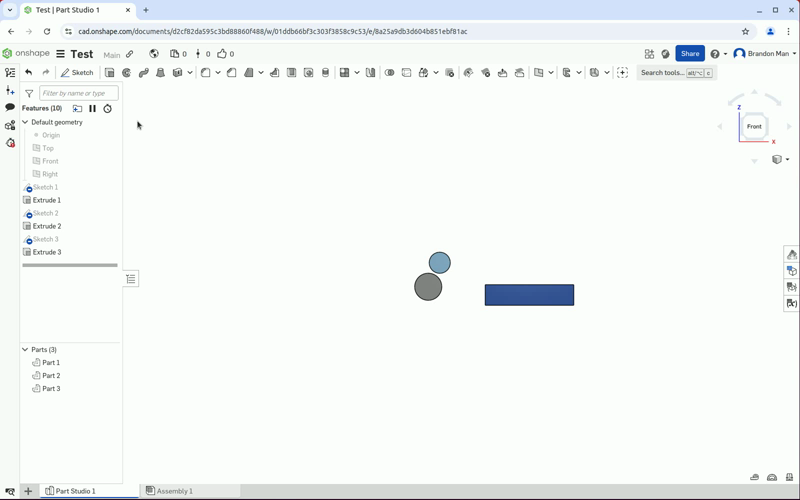
key(shift+7)
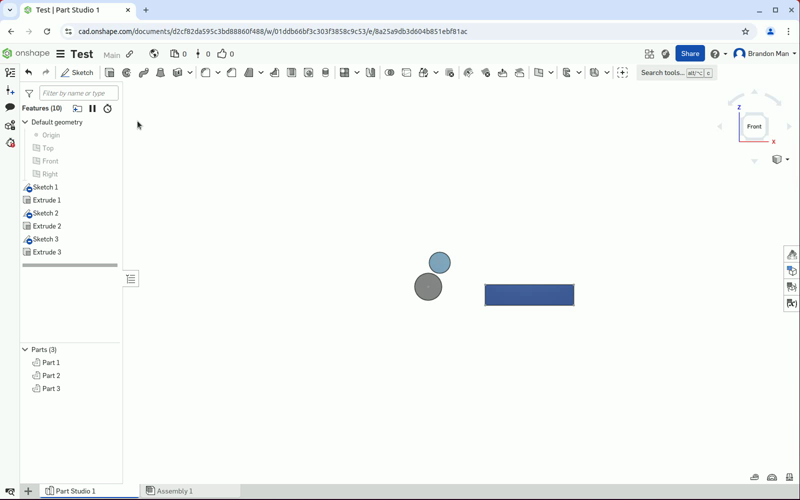
key(left, 2)
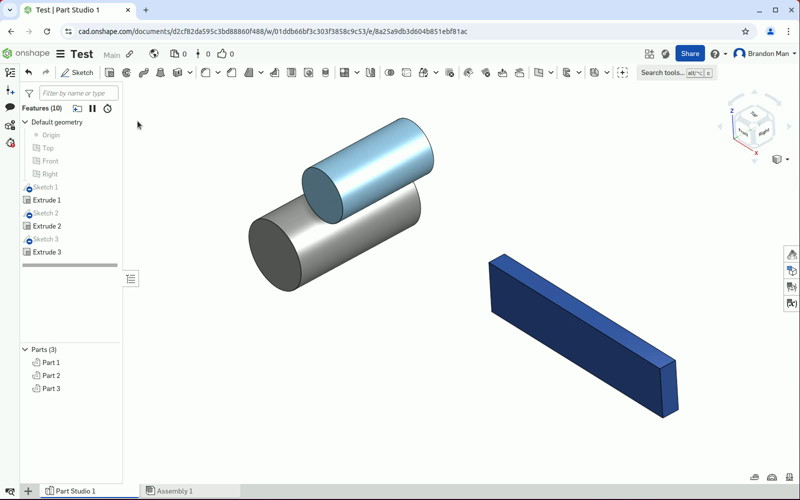
key(down, 2)
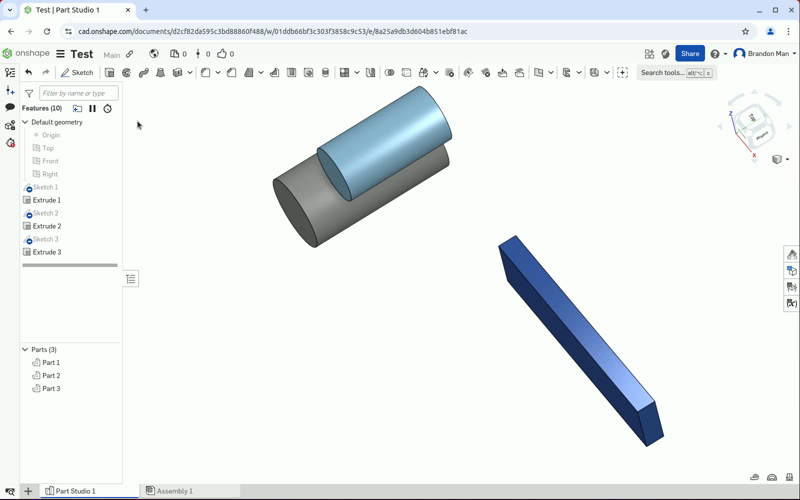
key(up, 2)
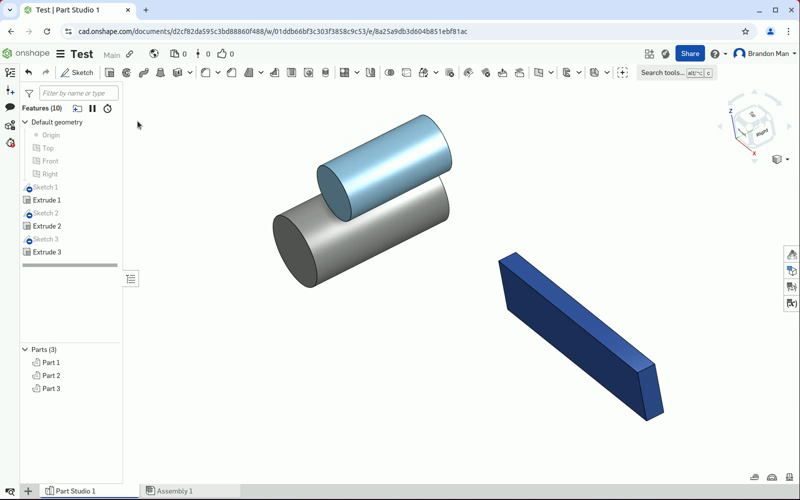
key(right, 2)
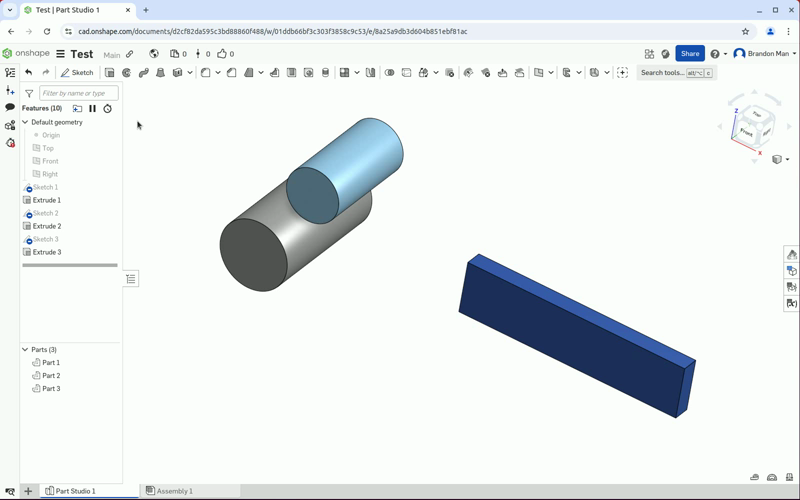
mouse_move(73, 189)
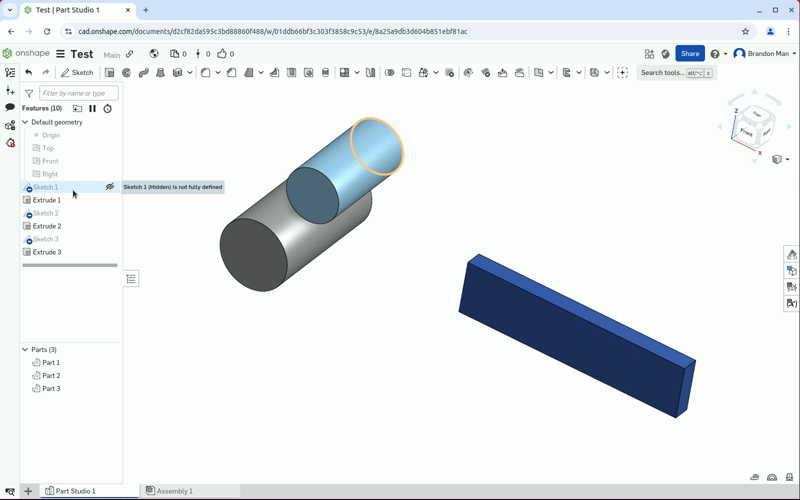
click(73, 189)